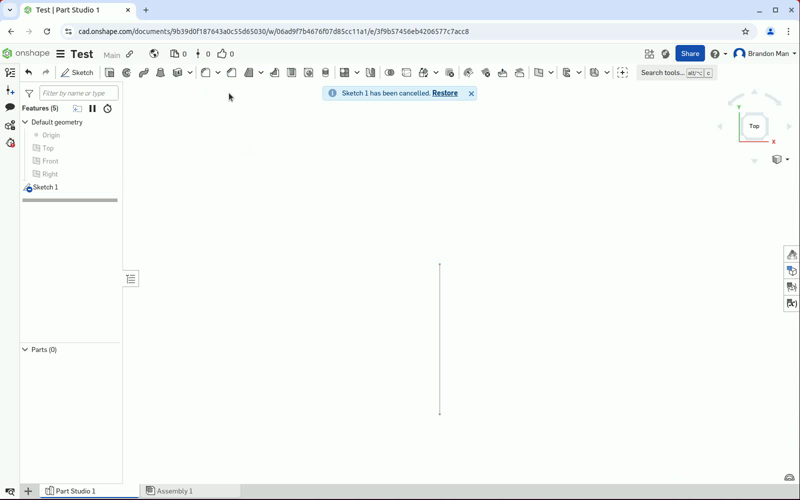
key(shift+h)
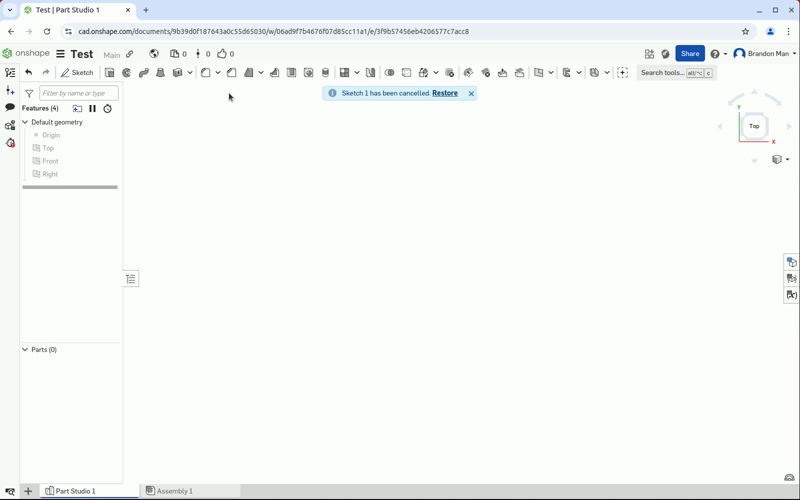
mouse_move(73, 352)
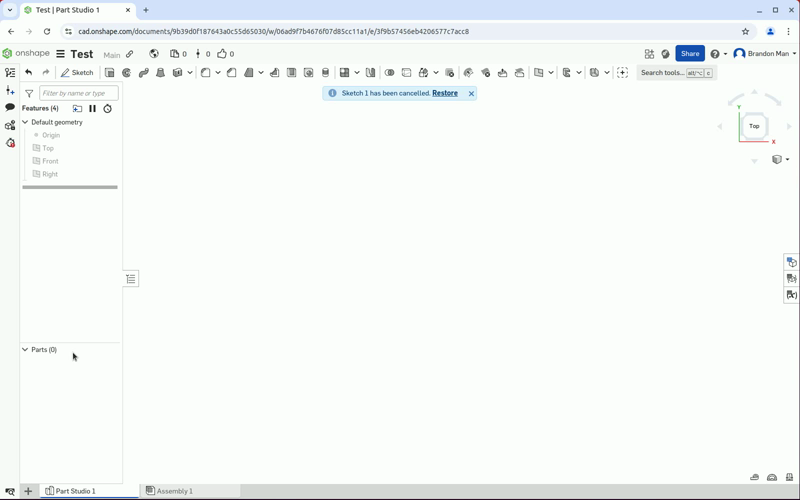
key(y)
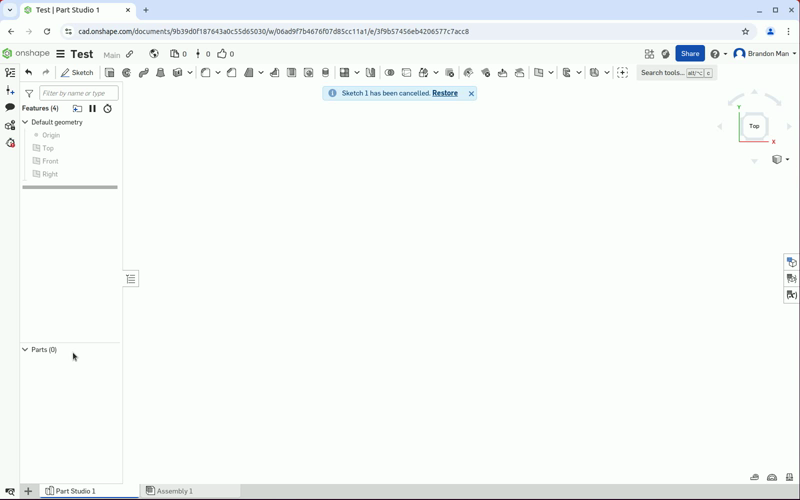
key(shift+p)
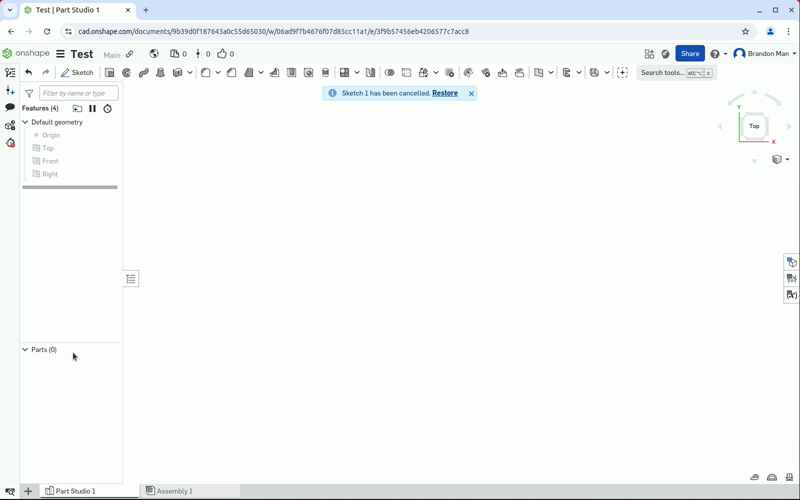
key(space)
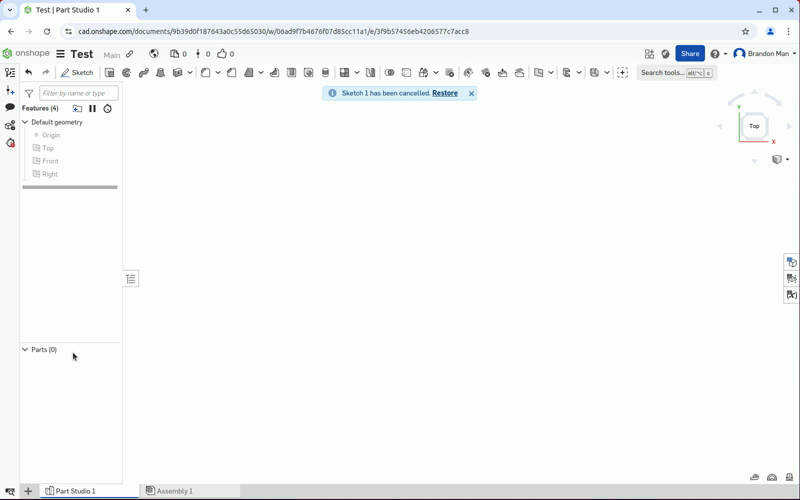
key_down(shift)
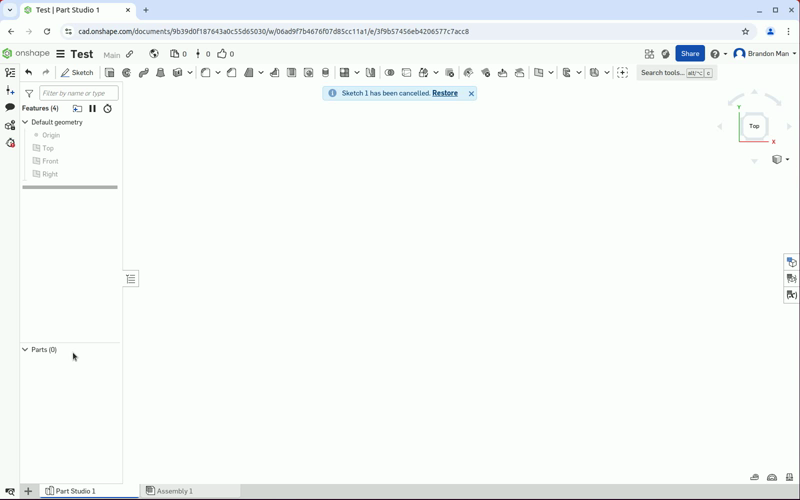
key(up)
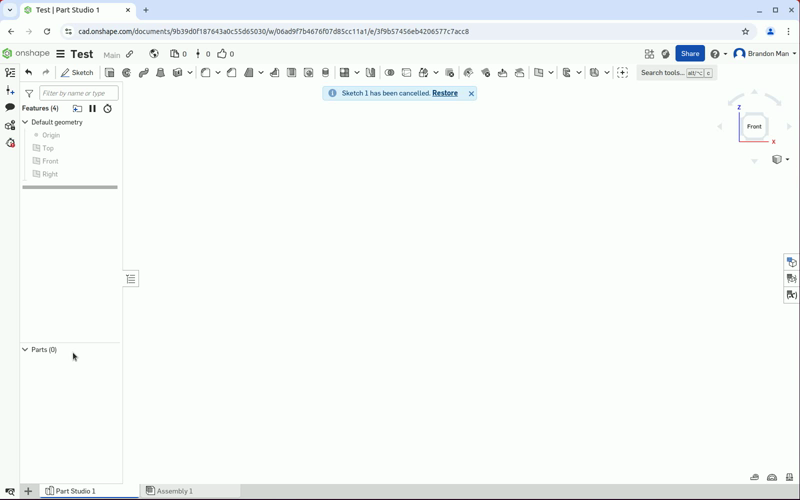
key_up(shift)
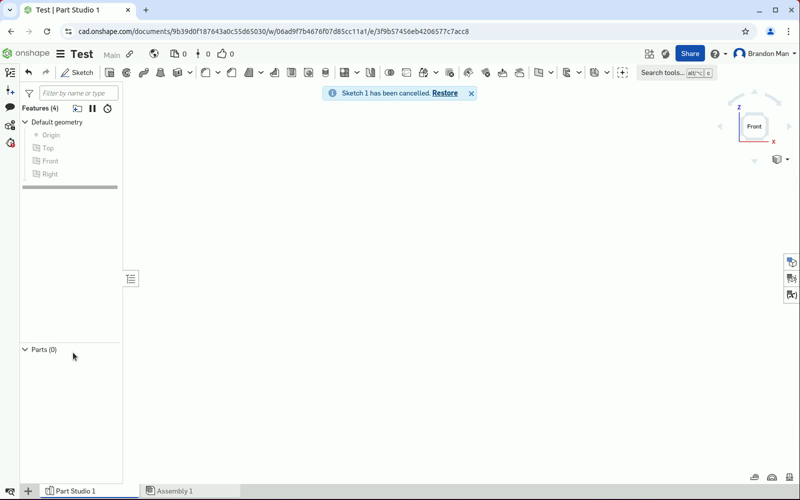
mouse_move(73, 352)
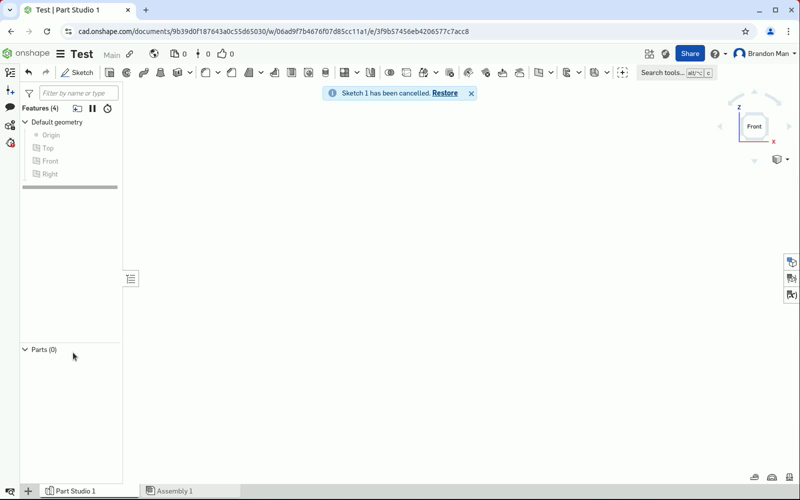
key(shift+y)
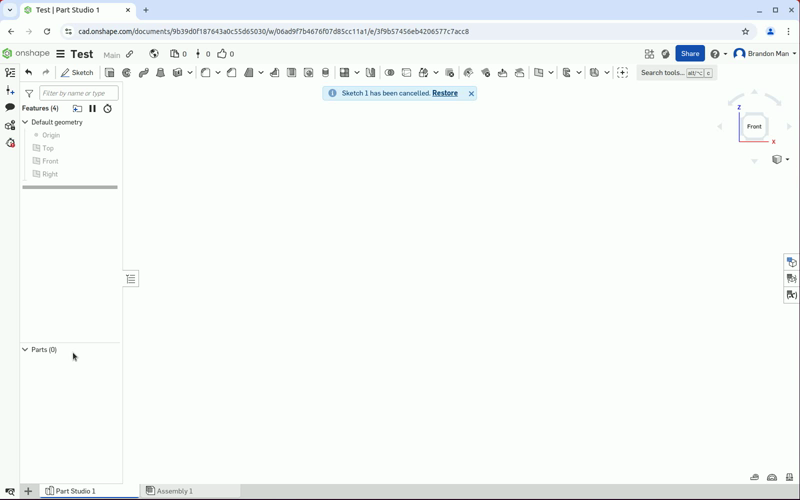
key(shift+s)
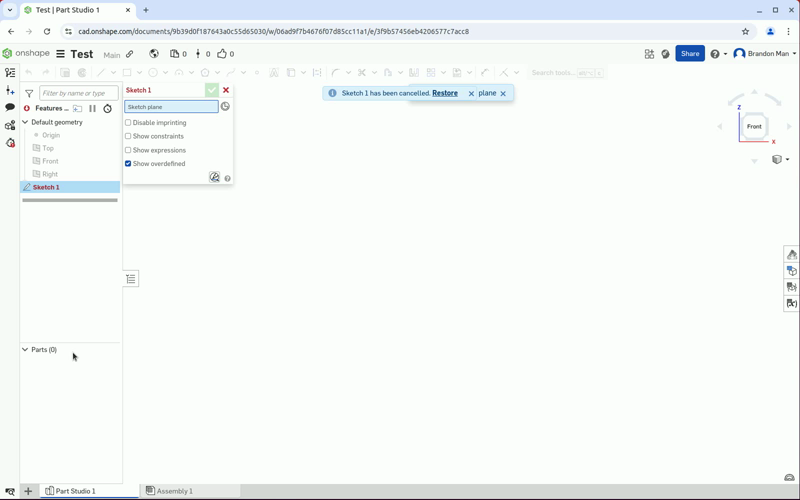
mouse_move(73, 163)
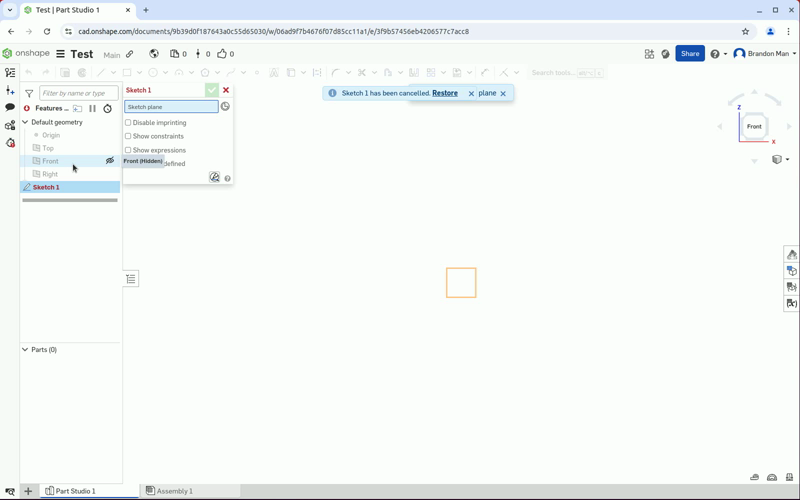
click(73, 163)
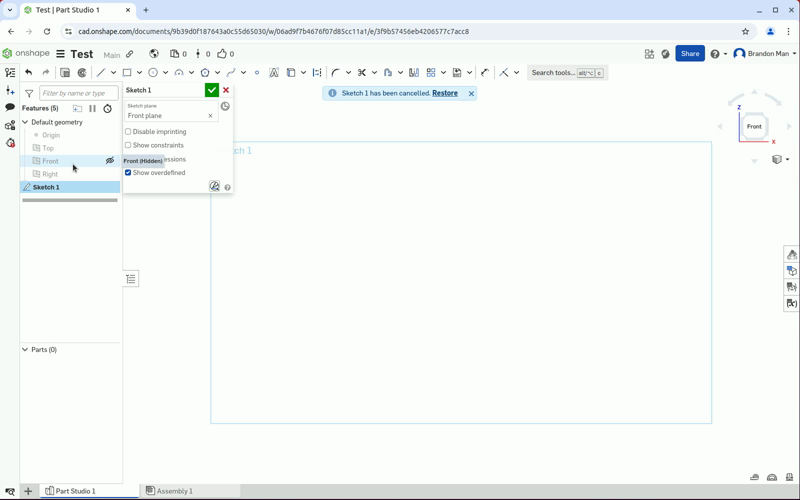
mouse_move(73, 352)
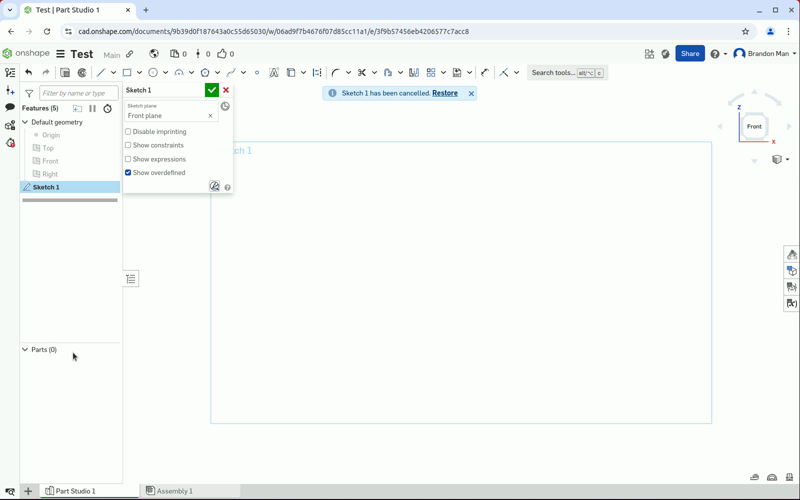
key(y)
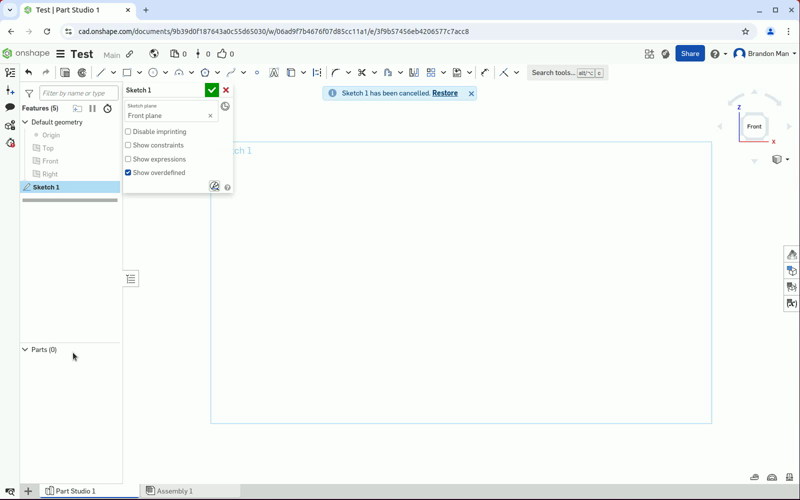
key(l)
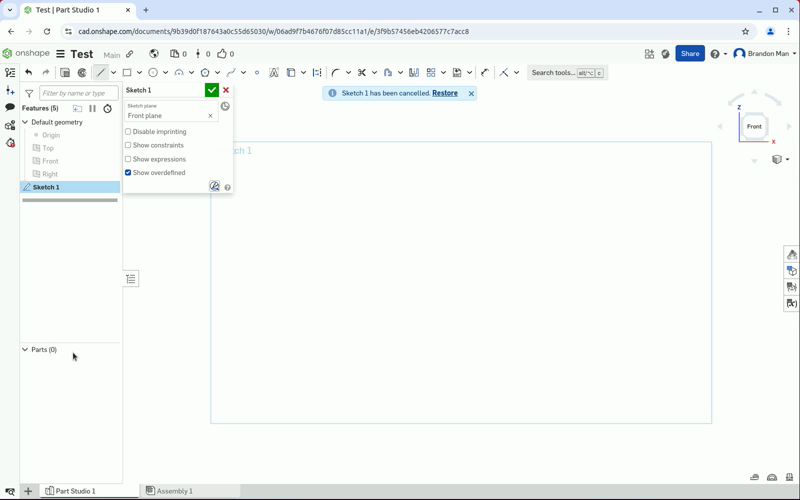
key_down(shift)
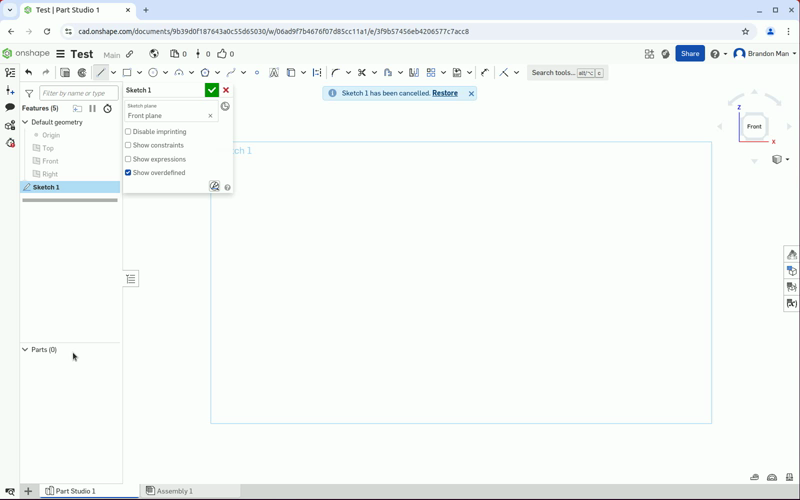
mouse_move(348, 395)
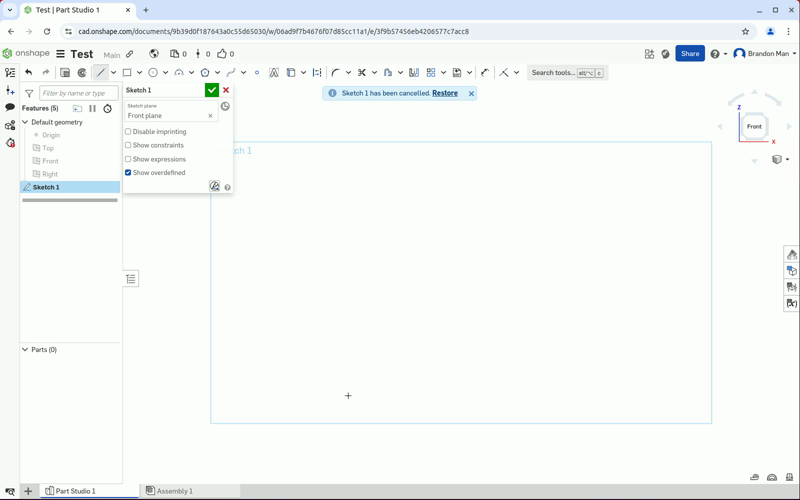
click(348, 395)
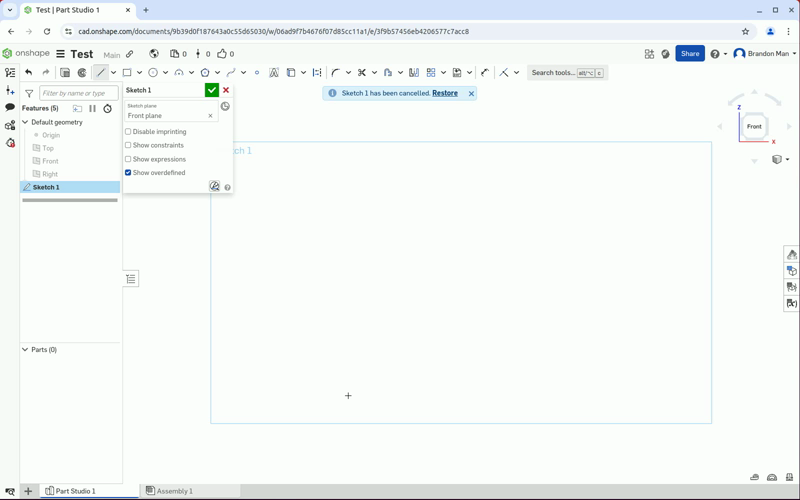
key_up(shift)
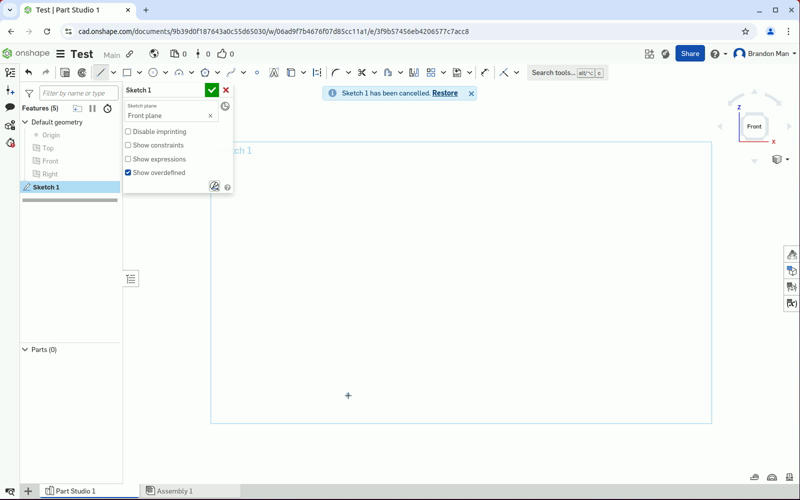
key_down(shift)
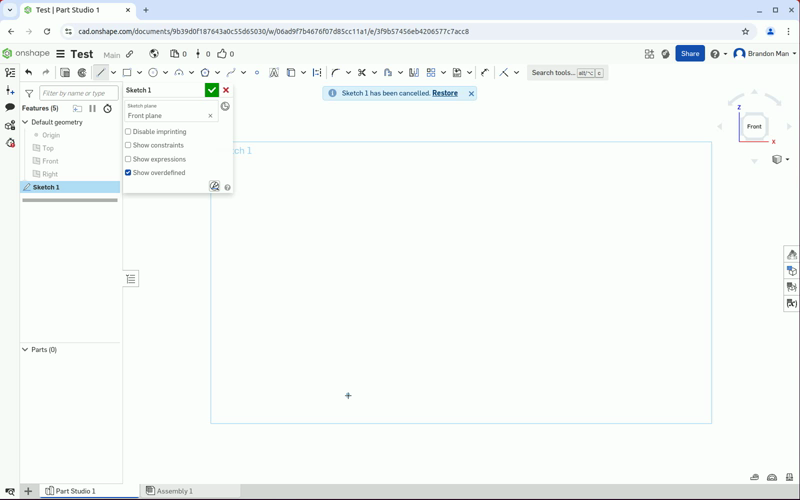
mouse_move(572, 395)
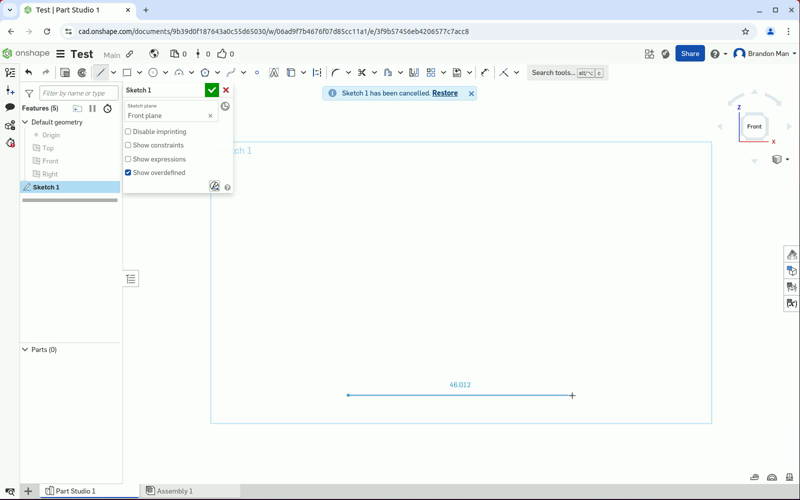
click(572, 395)
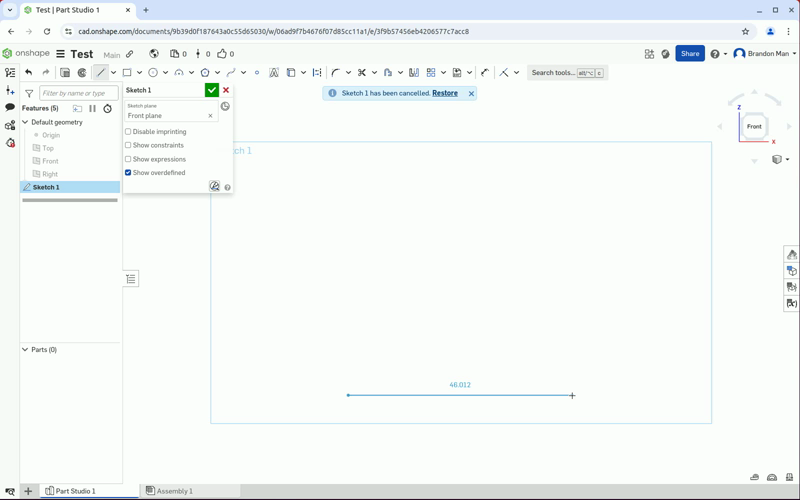
key_up(shift)
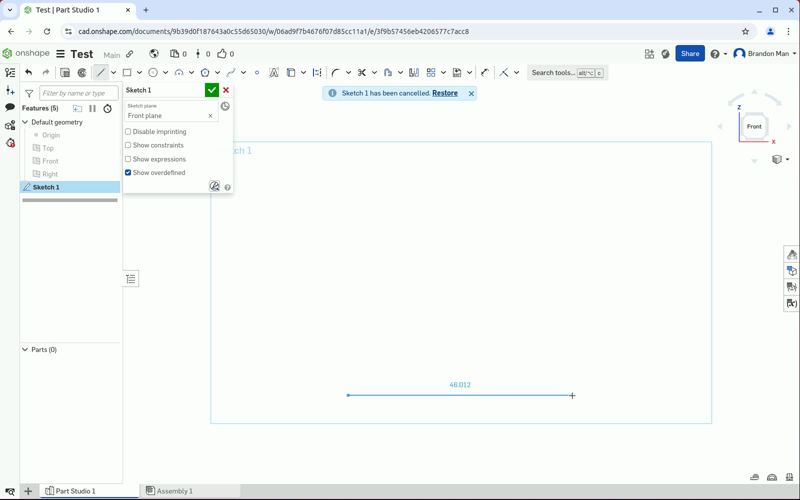
key_down(shift)
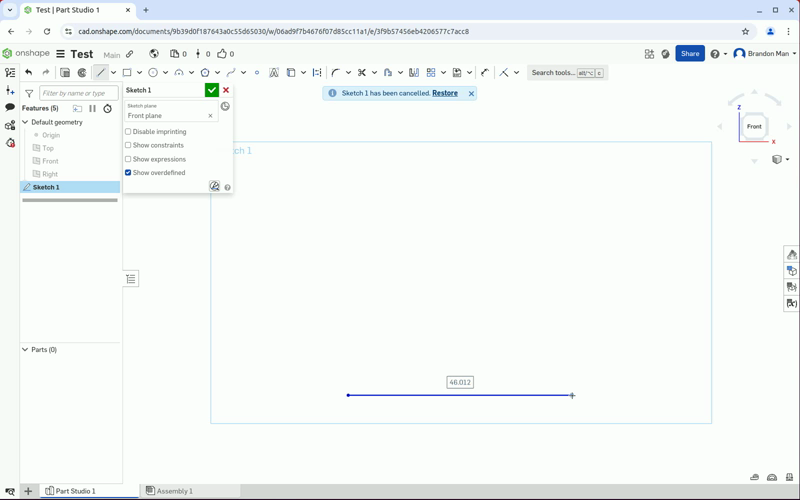
mouse_move(572, 171)
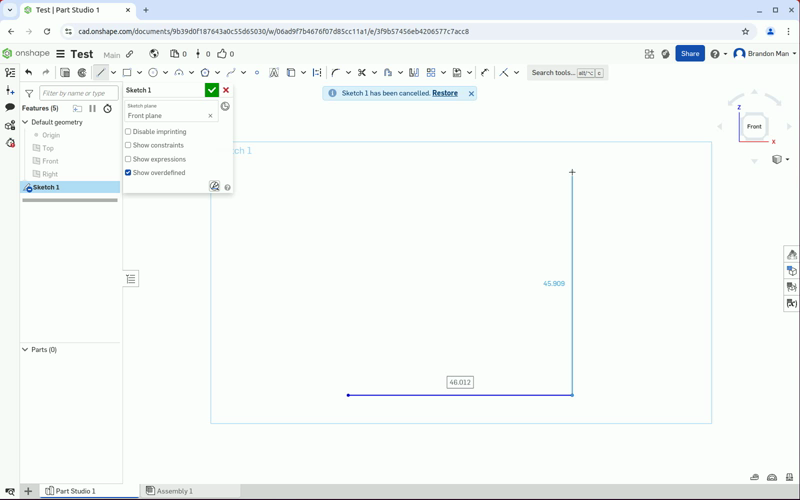
click(572, 171)
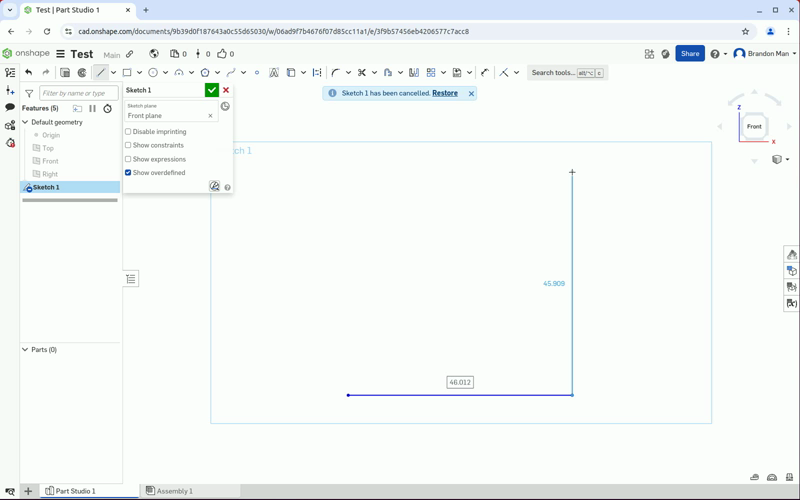
key_up(shift)
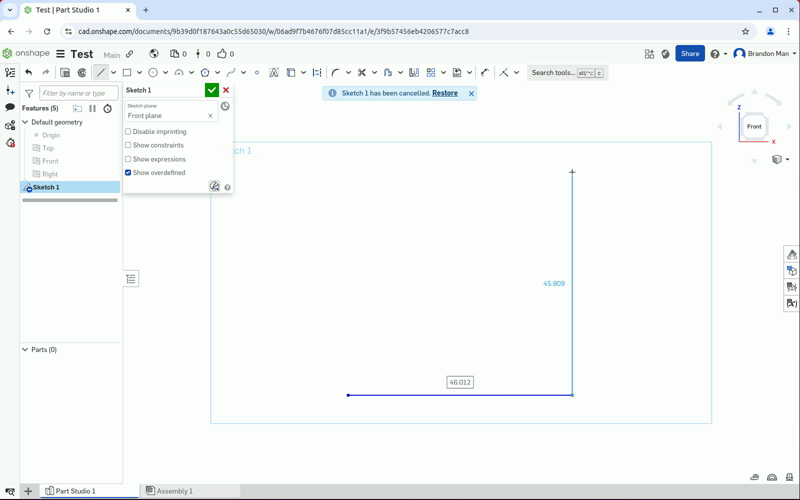
key_down(shift)
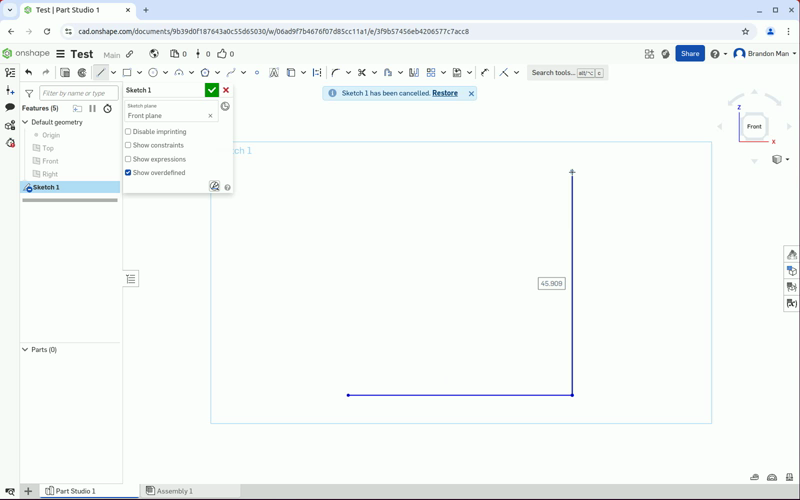
mouse_move(348, 171)
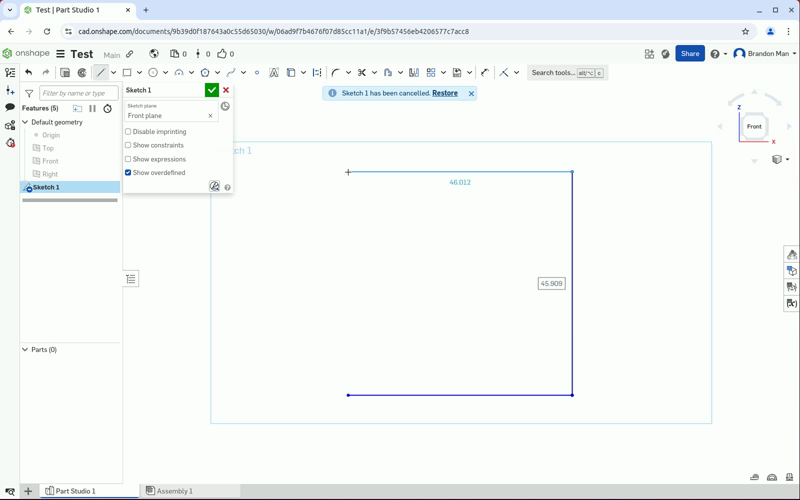
click(348, 171)
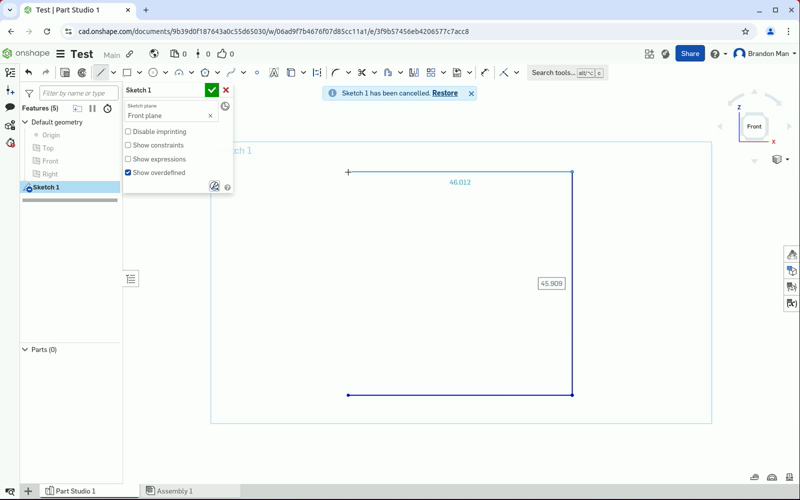
key_up(shift)
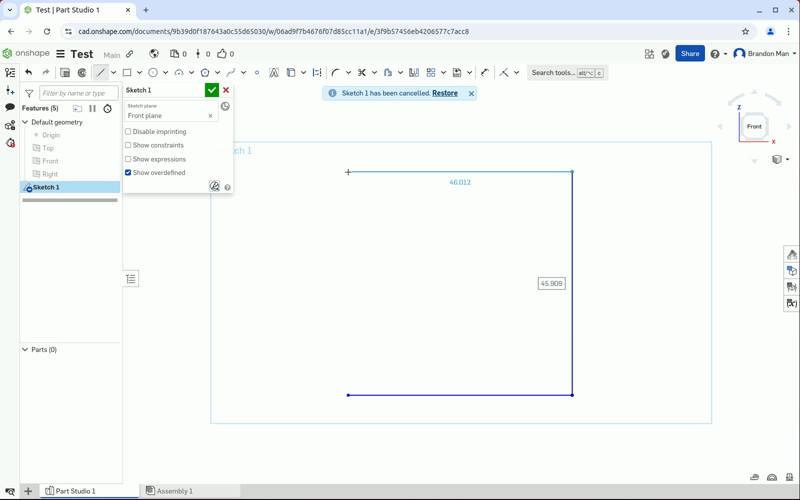
key_down(shift)
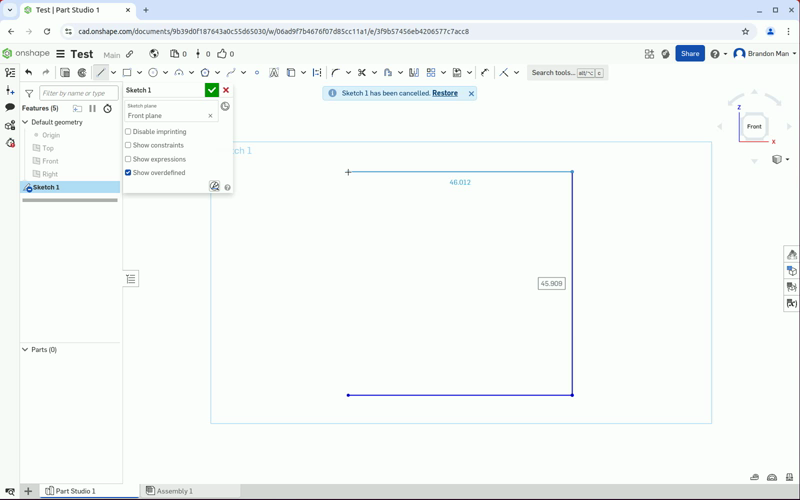
mouse_move(348, 395)
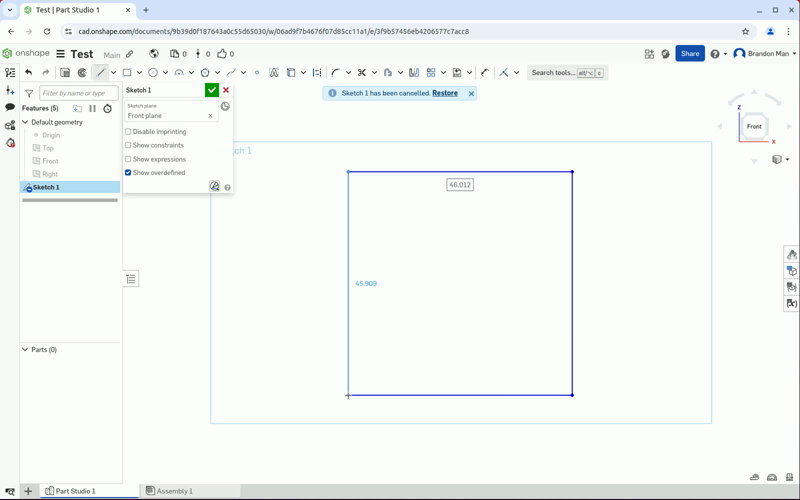
key_up(shift)
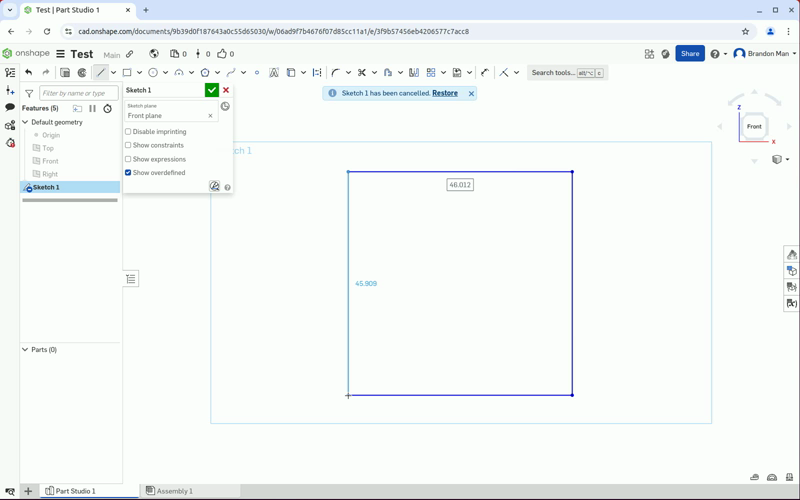
click(348, 395)
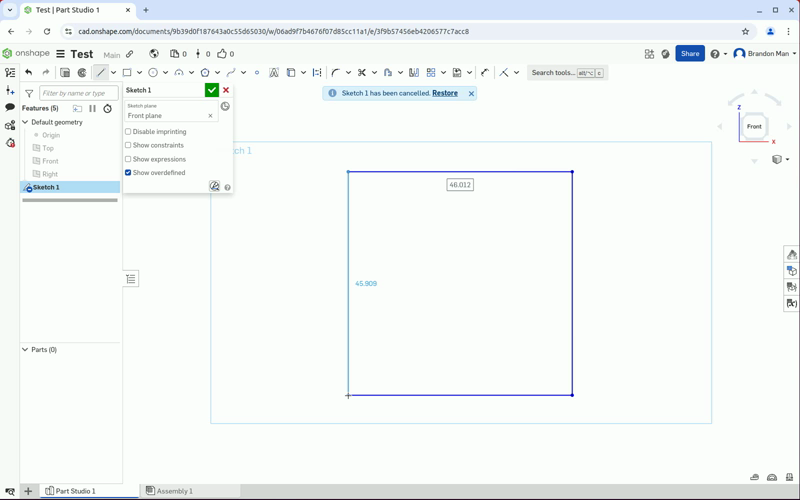
key(esc)
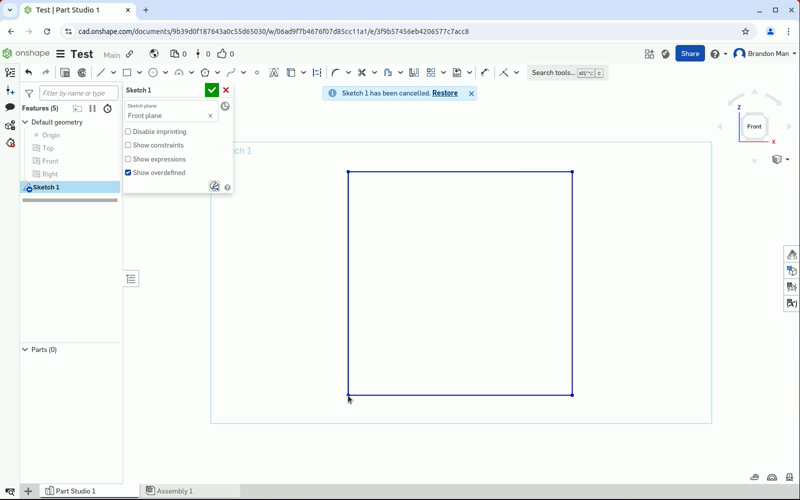
mouse_move(456, 343)
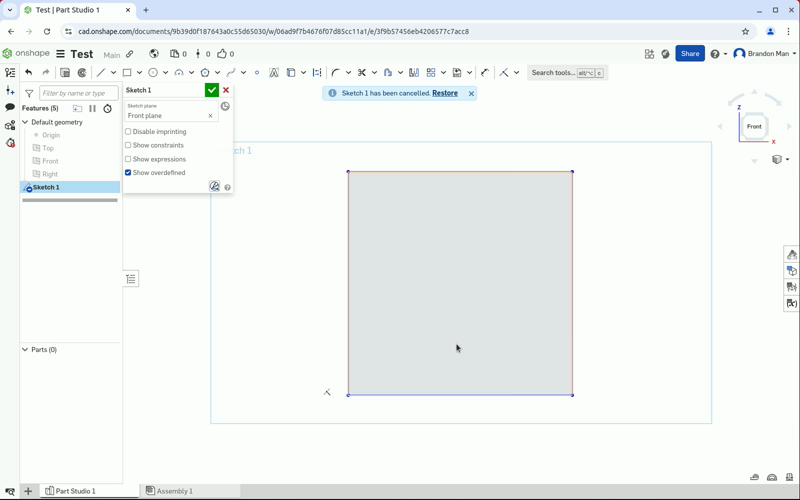
click(456, 343)
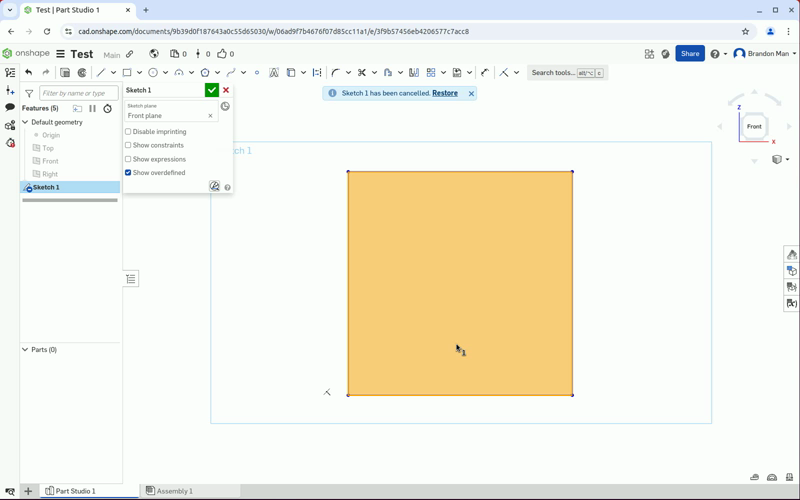
mouse_move(73, 352)
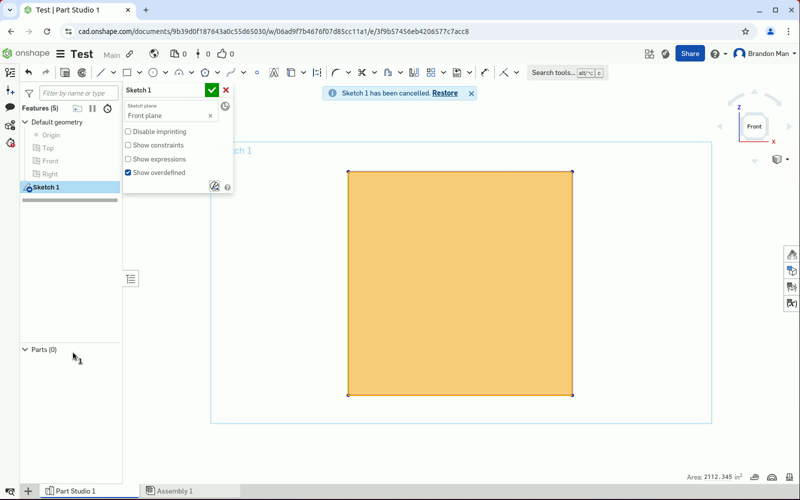
key(shift+y)
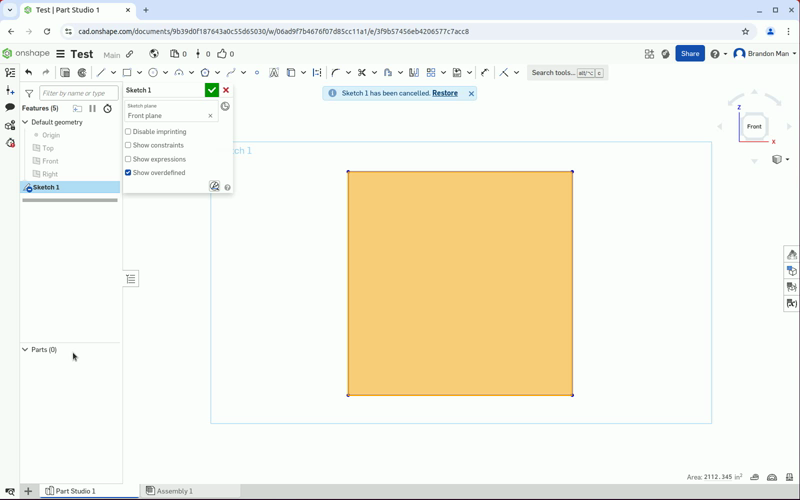
key(shift+e)
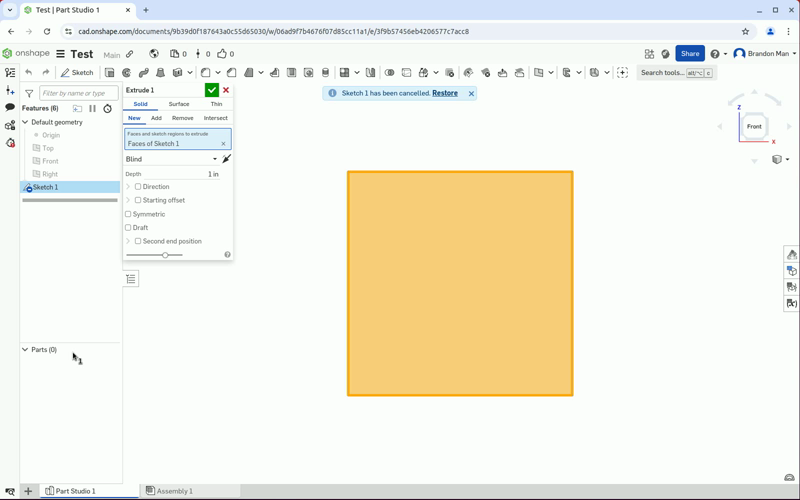
mouse_move(143, 106)
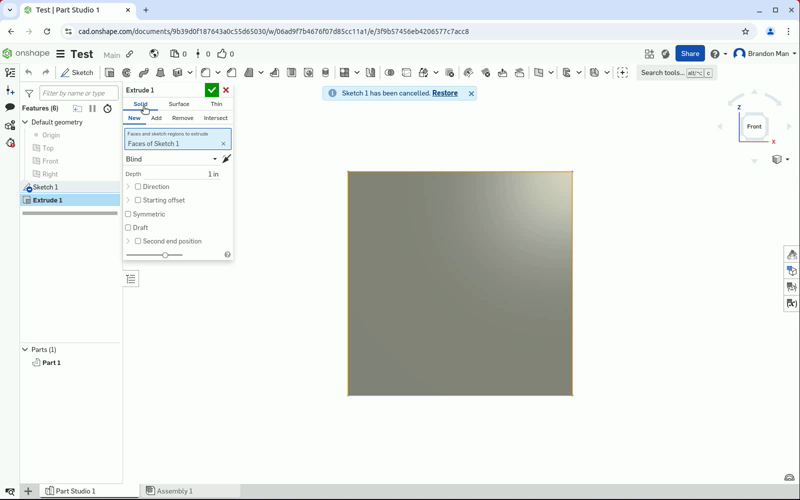
click(143, 106)
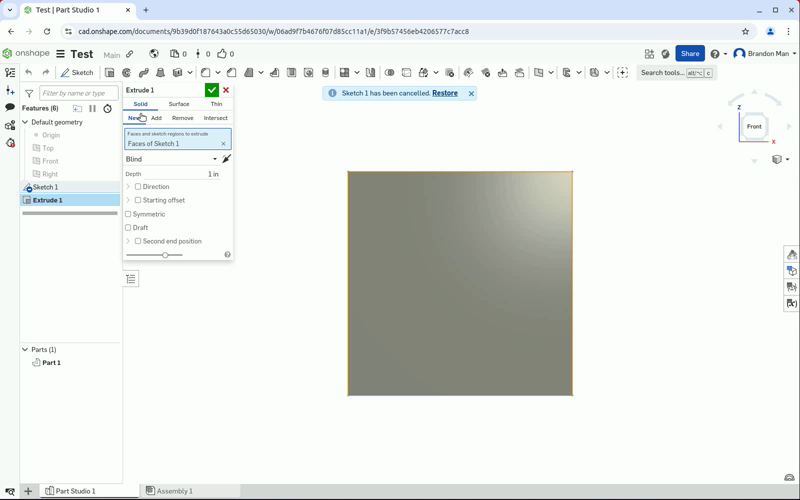
mouse_move(137, 120)
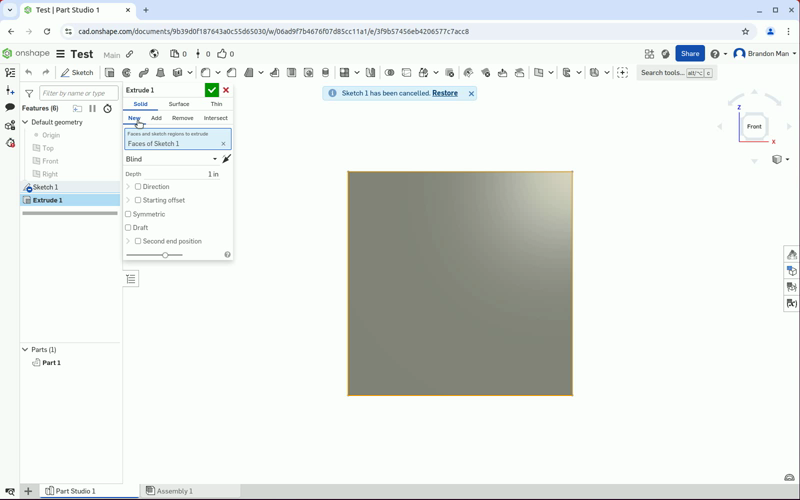
click(137, 120)
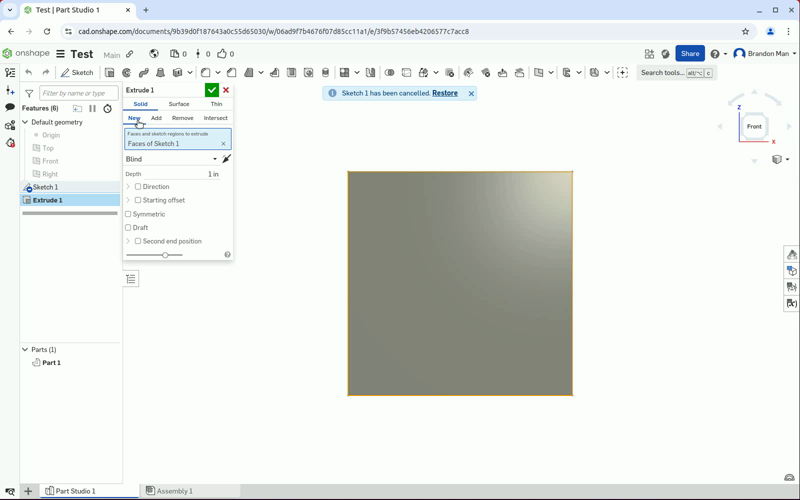
key(tab, 4)
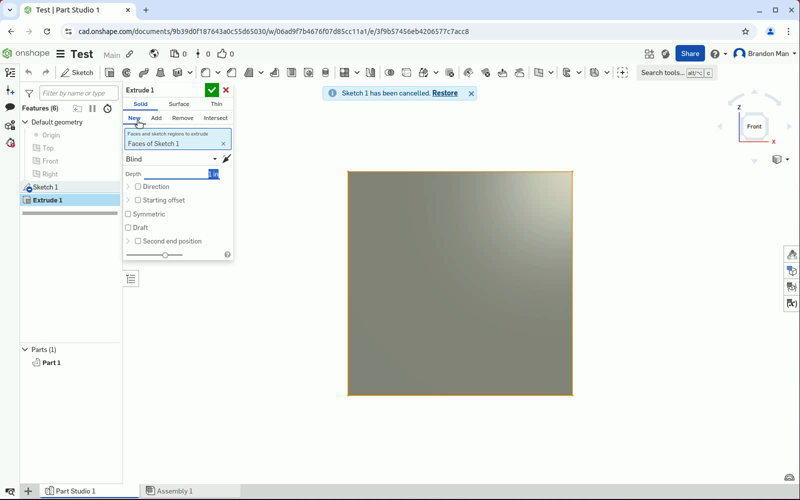
text(19.738)
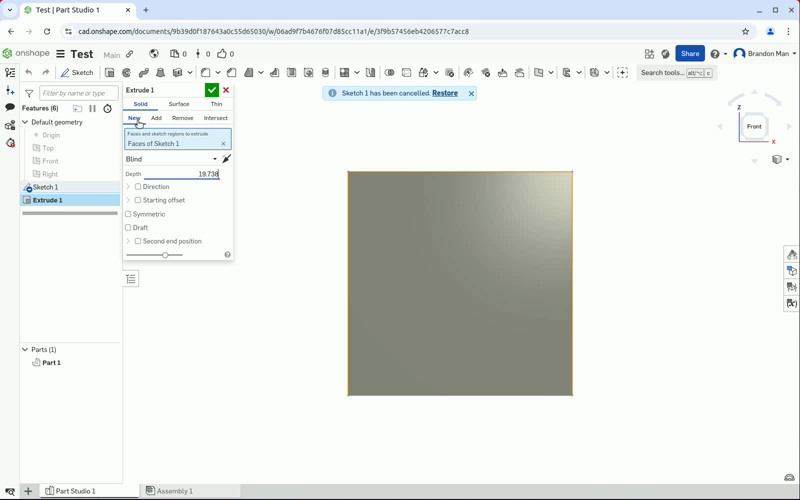
key(enter)
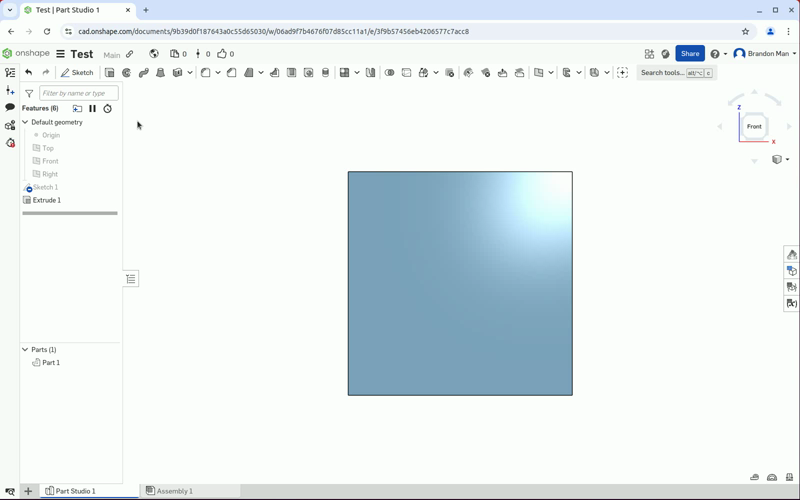
key(shift+h)
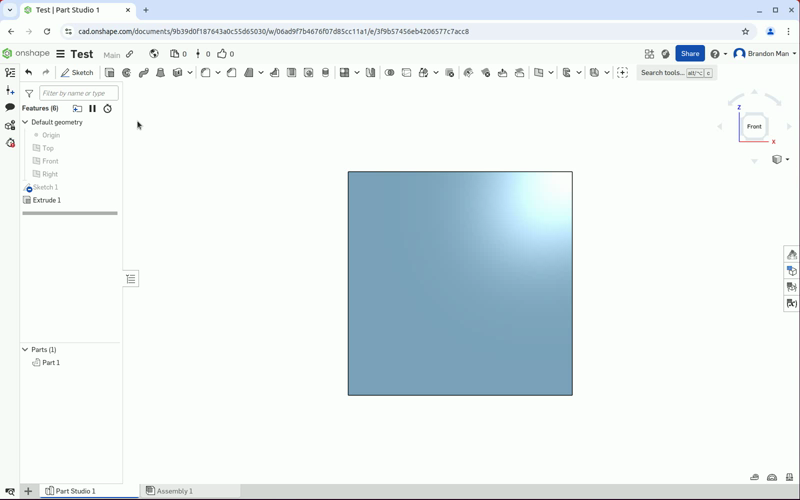
key(shift+h)
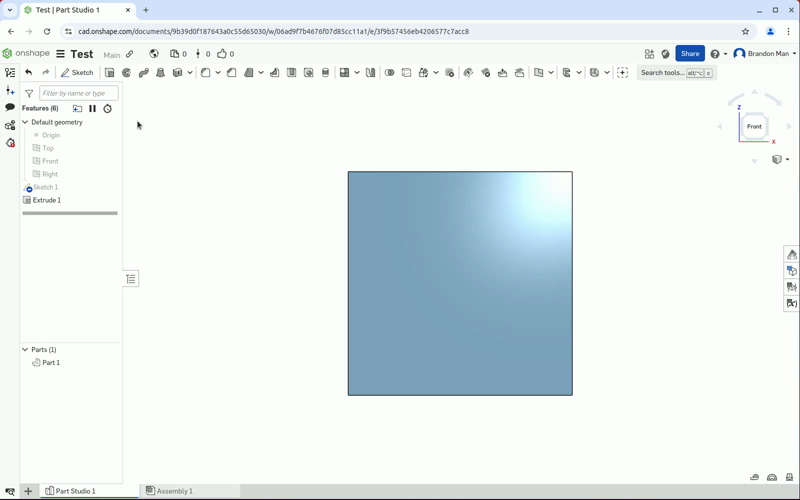
mouse_move(73, 189)
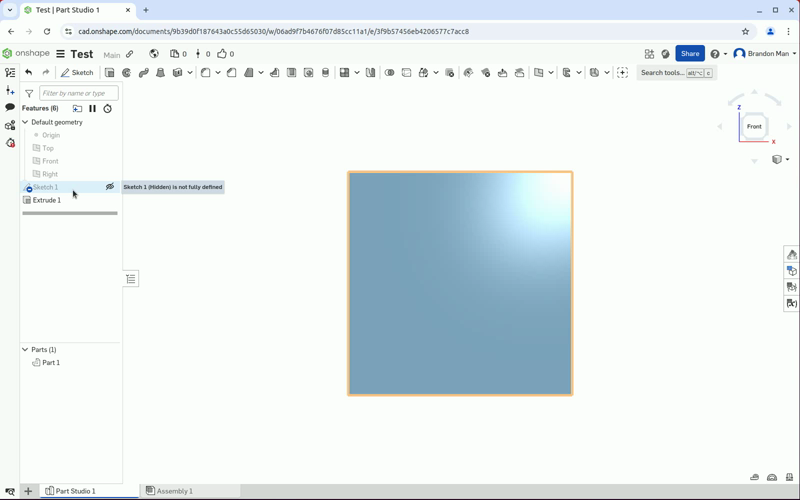
click(73, 189)
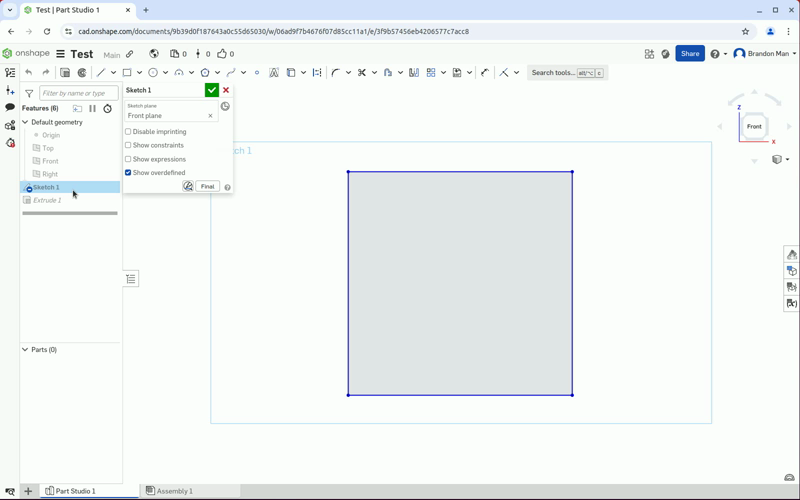
mouse_move(229, 92)
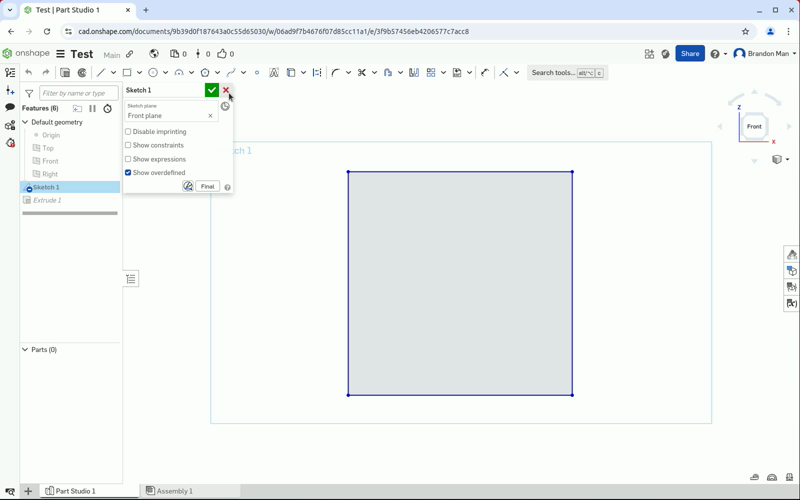
click(229, 92)
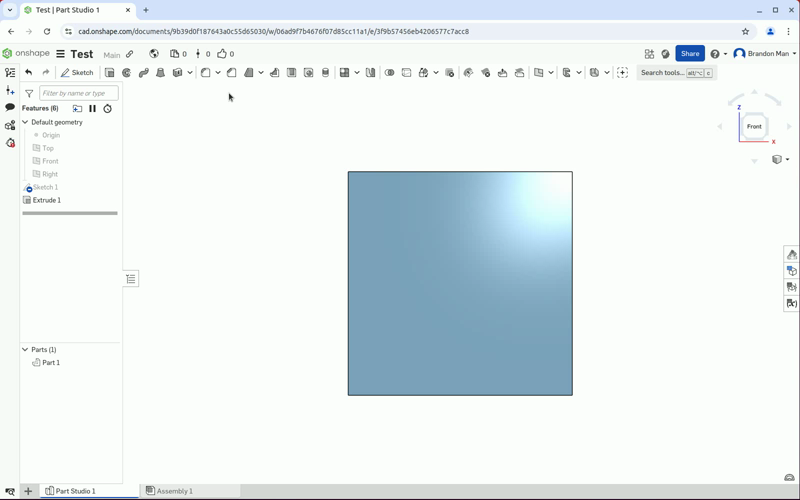
mouse_move(73, 352)
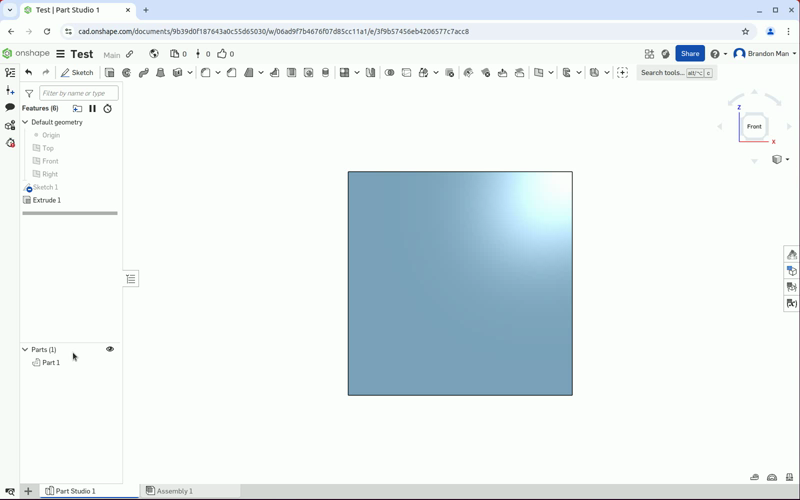
key(y)
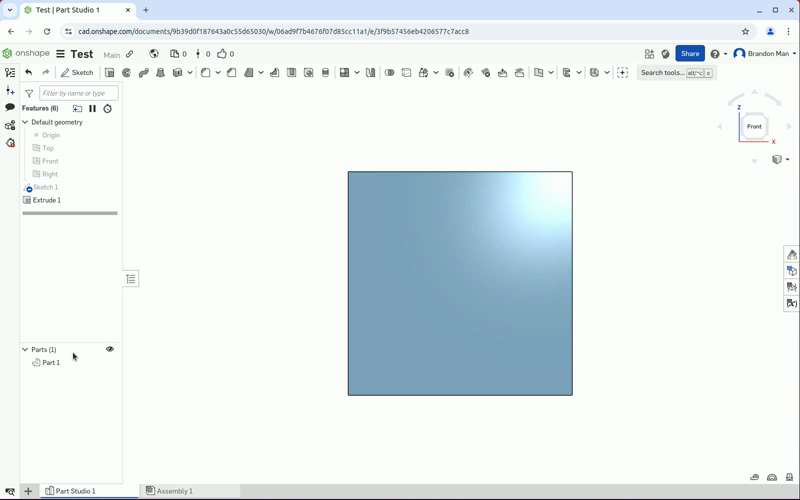
key(shift+p)
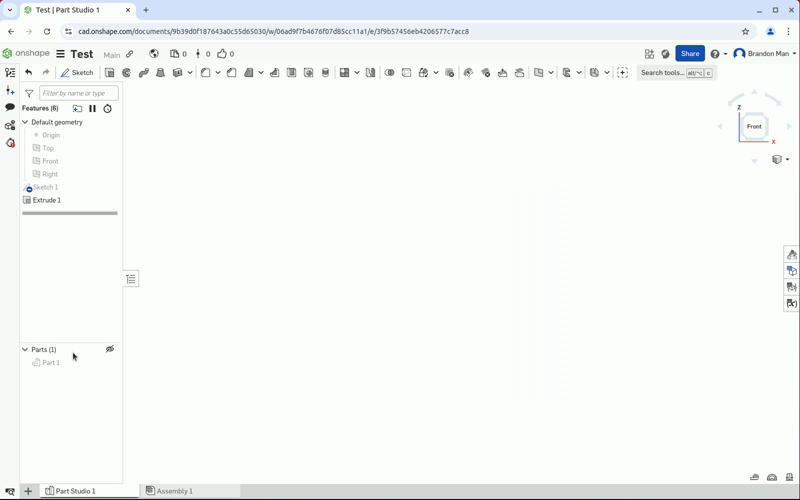
key(space)
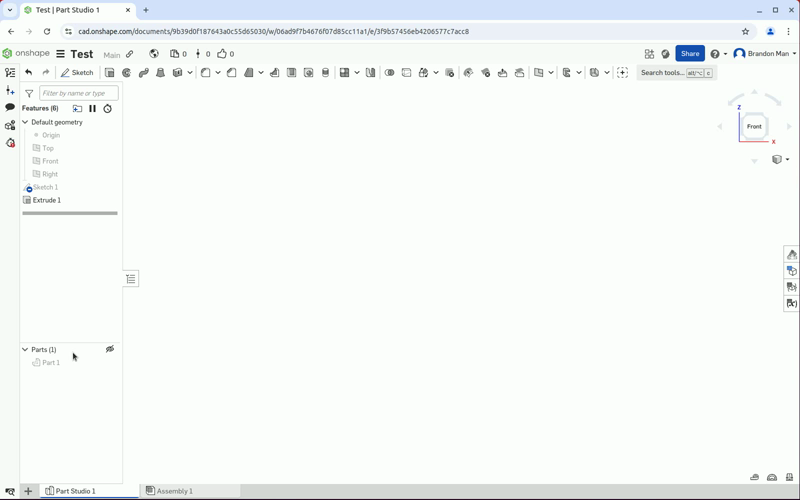
key_down(shift)
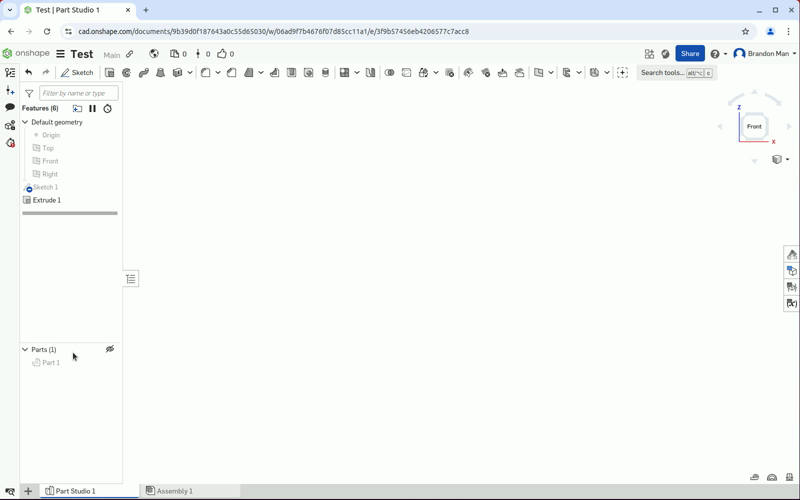
key(left)
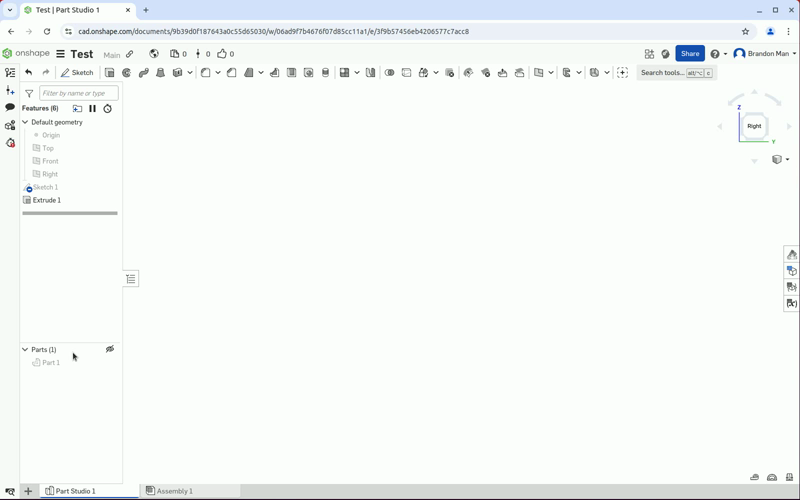
key_up(shift)
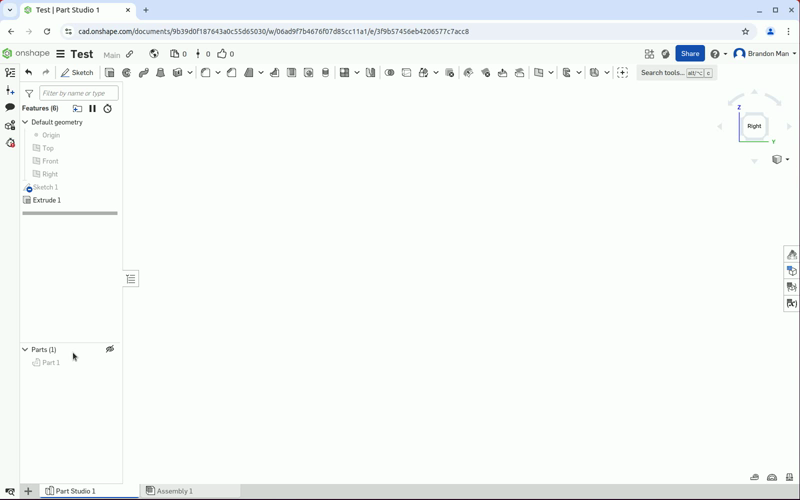
mouse_move(73, 352)
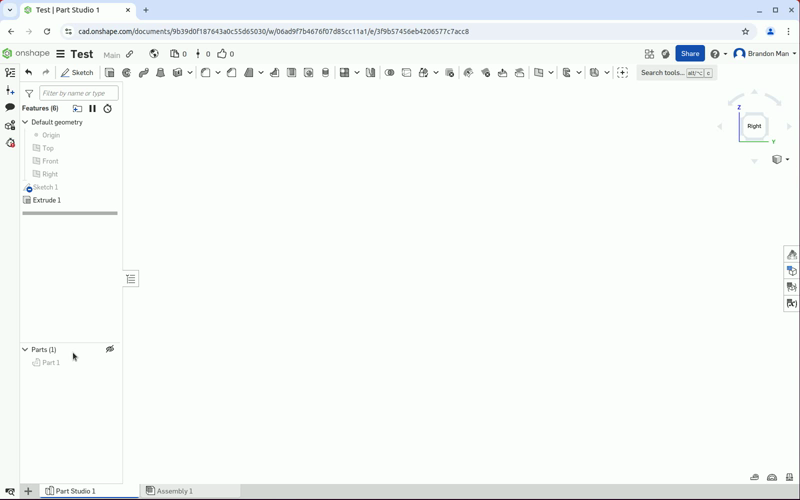
key(shift+y)
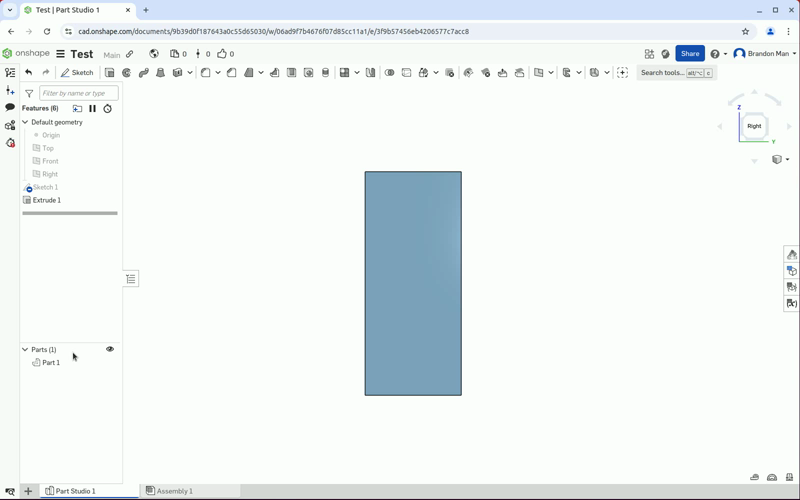
mouse_move(541, 75)
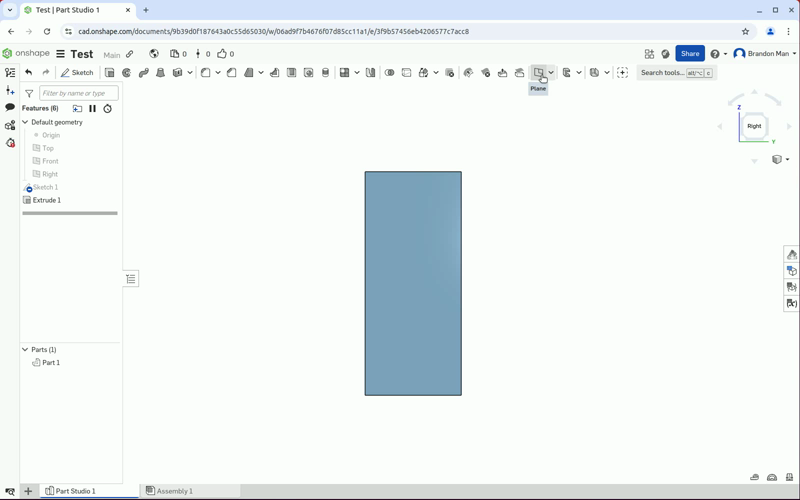
click(541, 75)
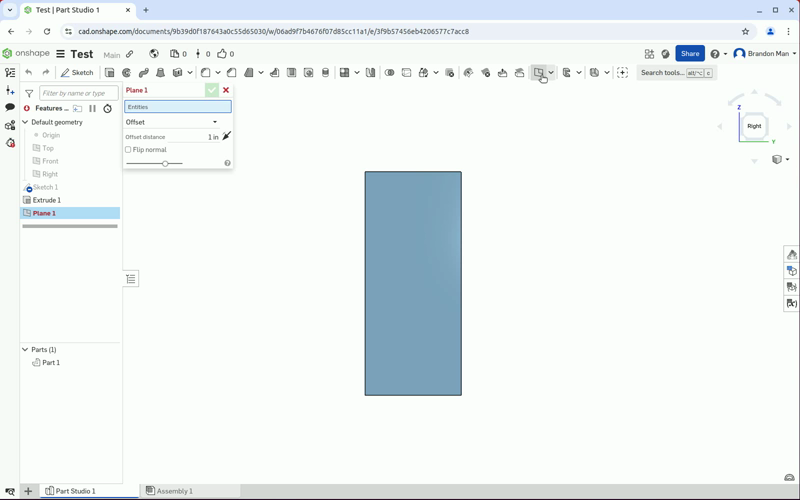
mouse_move(73, 176)
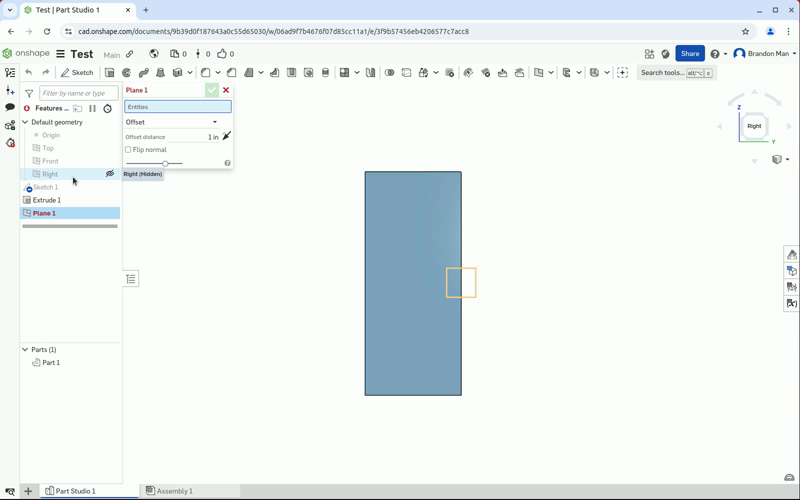
click(73, 176)
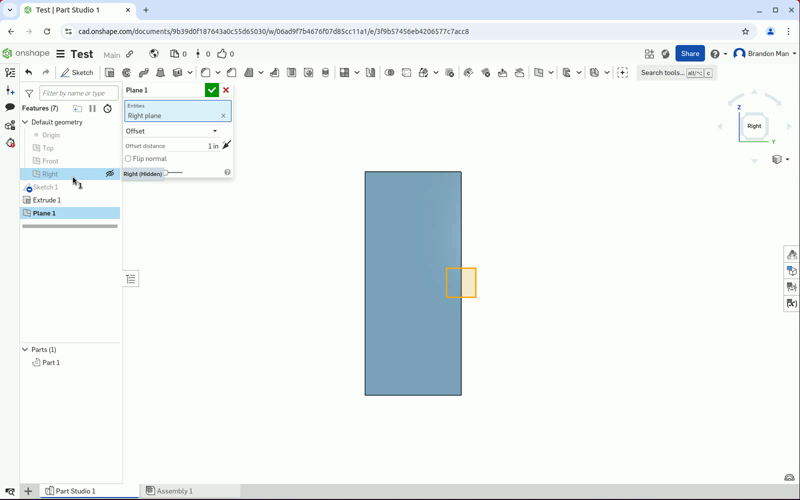
key(tab, 2)
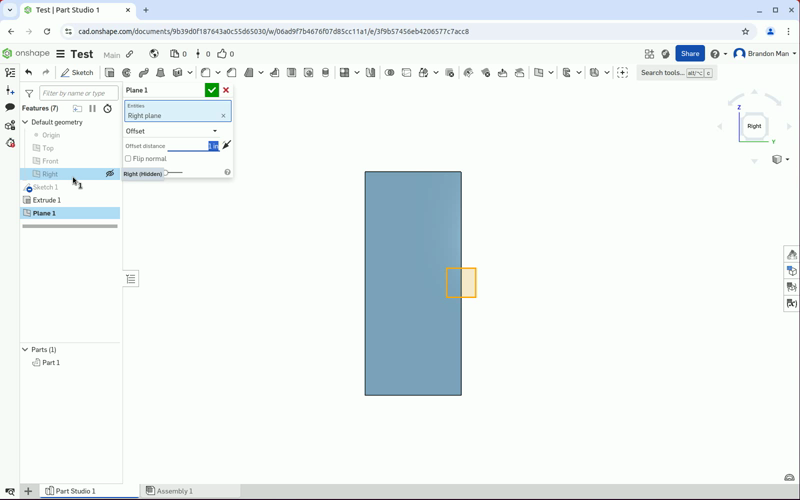
text(23.108)
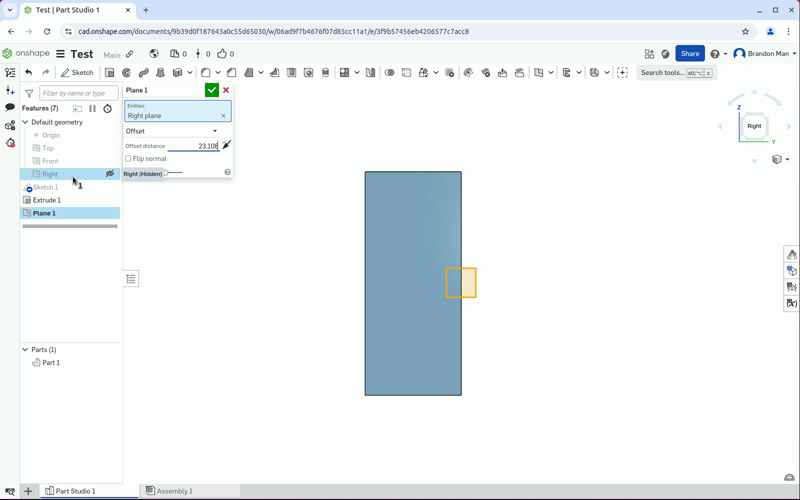
key(enter, 2)
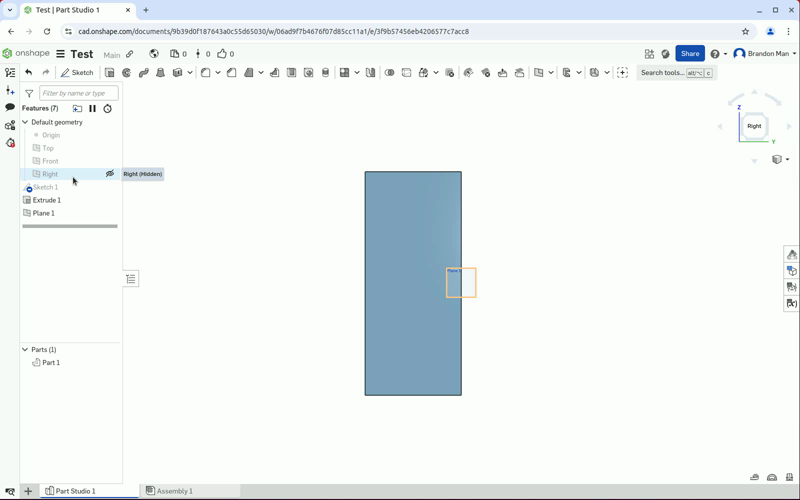
key(shift+s)
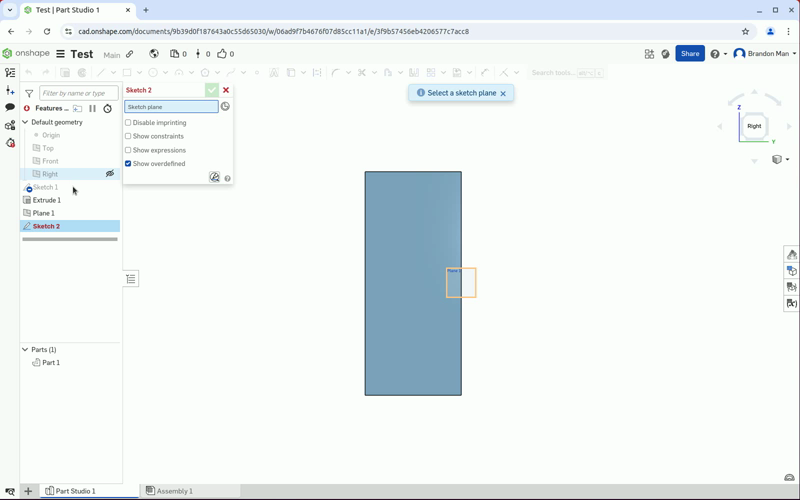
mouse_move(73, 215)
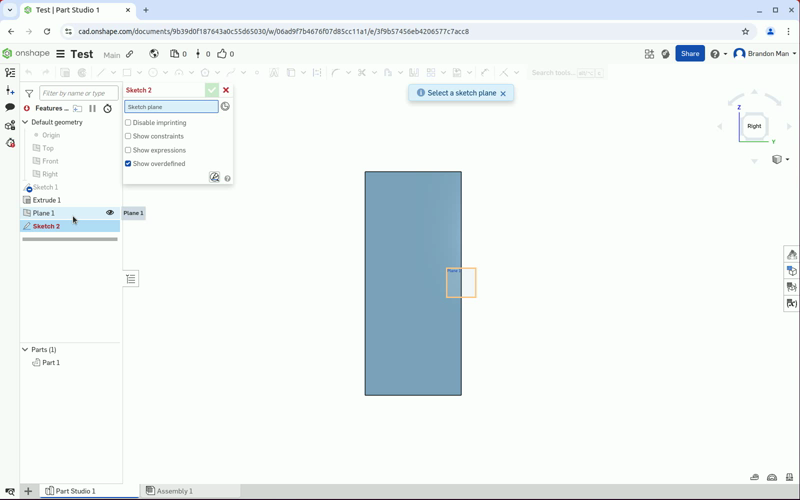
click(73, 215)
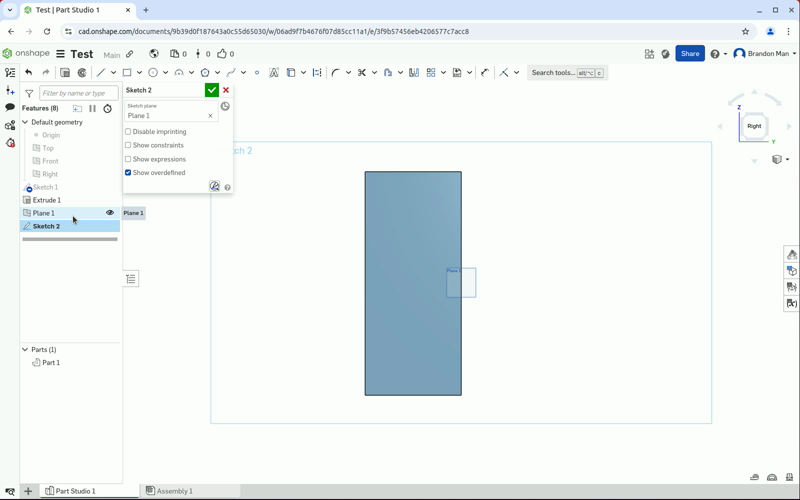
mouse_move(73, 352)
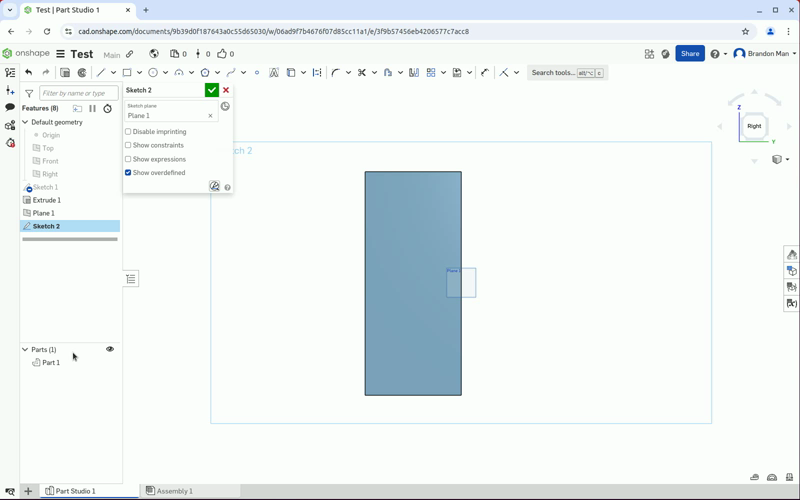
key(y)
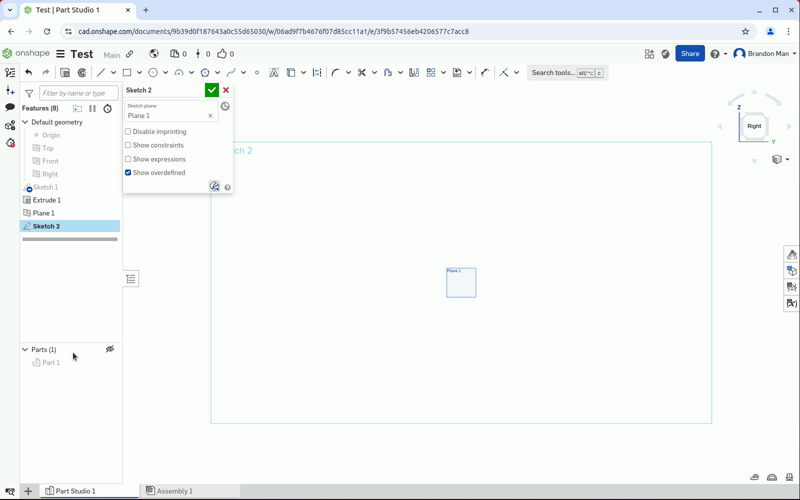
key(c)
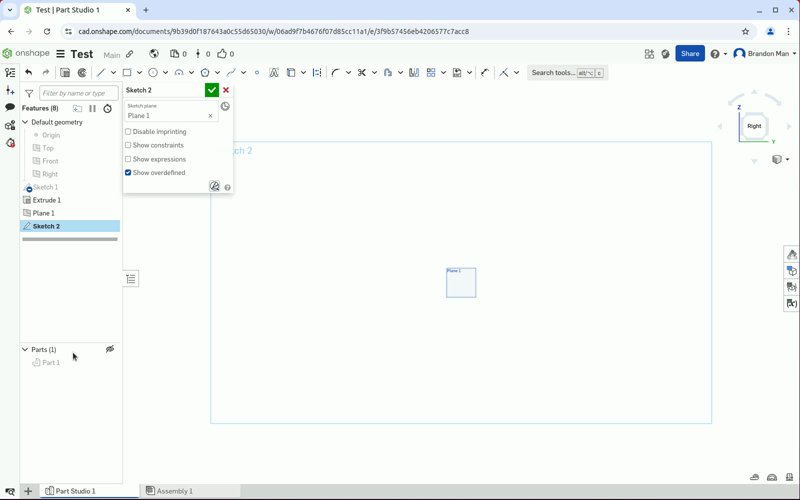
key_down(shift)
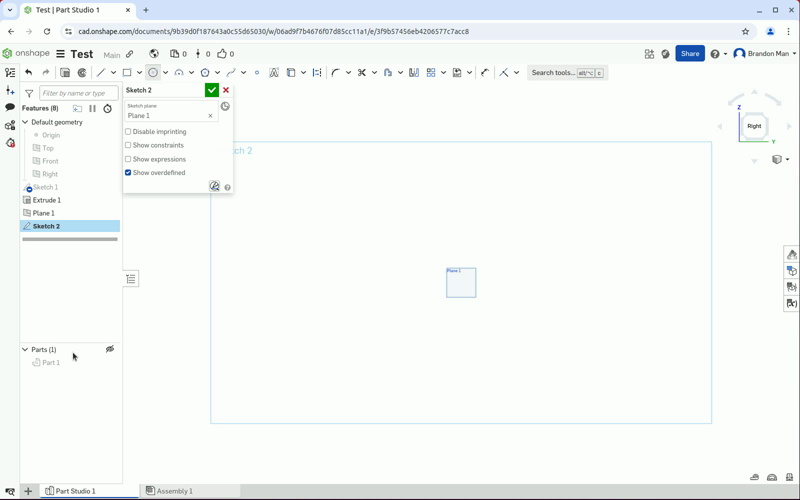
mouse_move(412, 282)
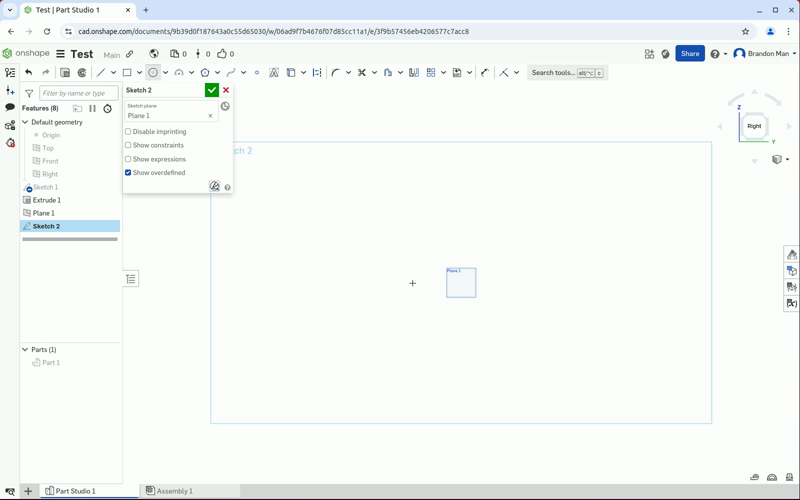
click(412, 282)
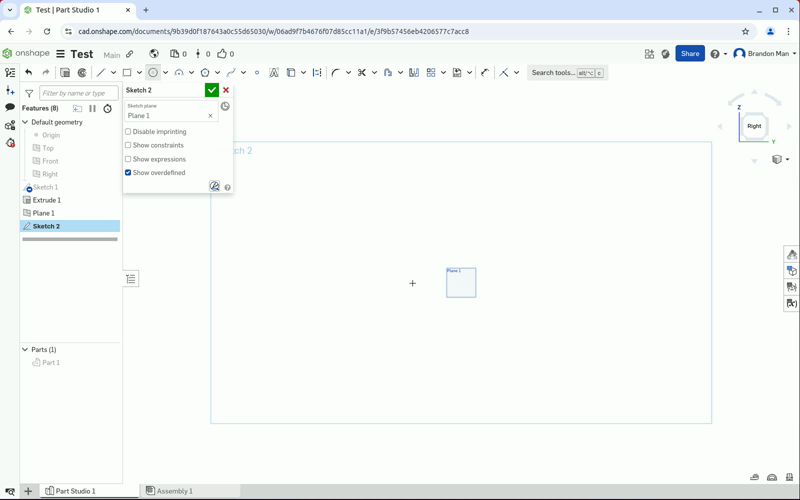
key_up(shift)
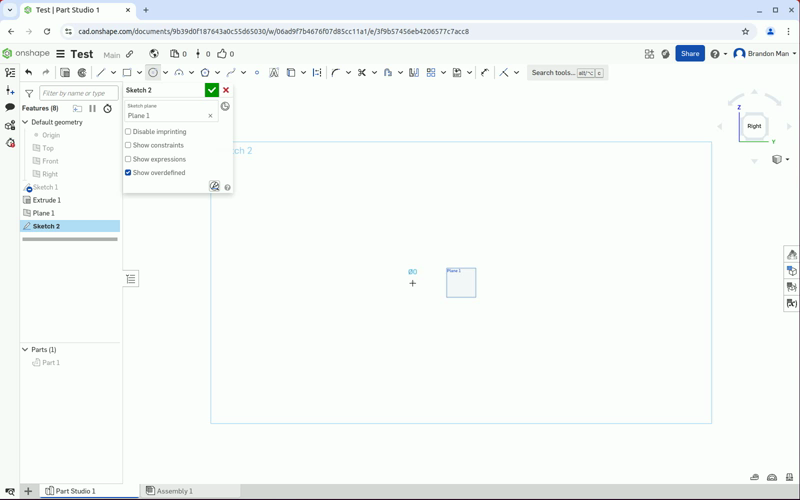
mouse_move(444, 282)
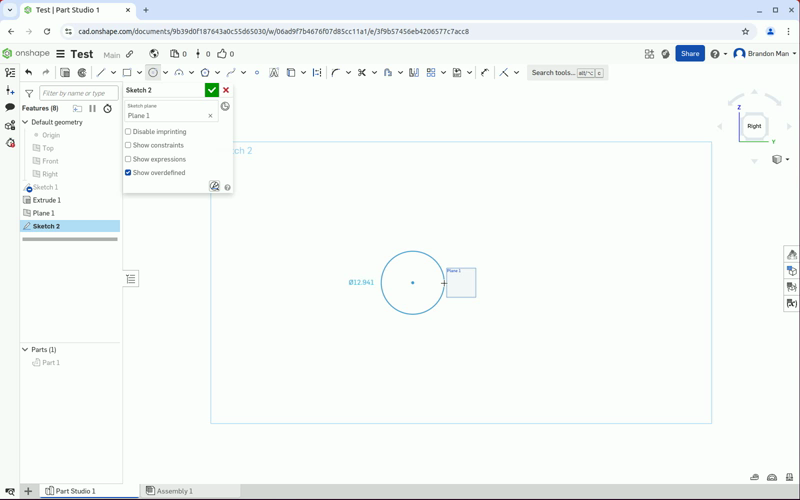
click(444, 282)
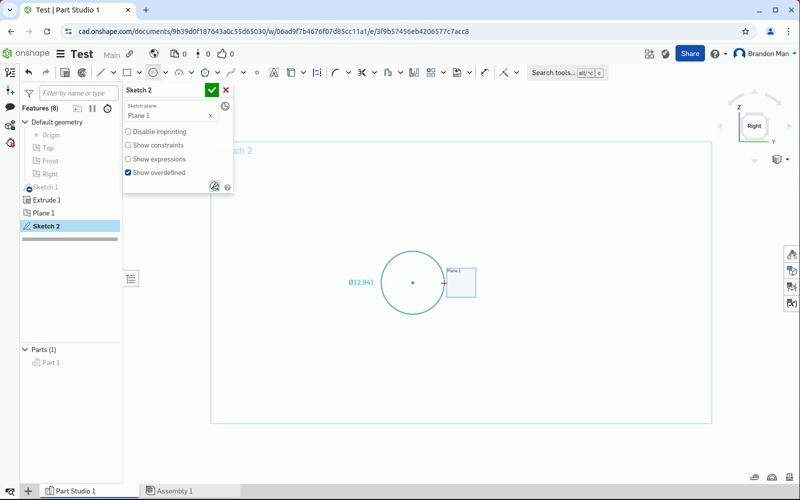
key(esc)
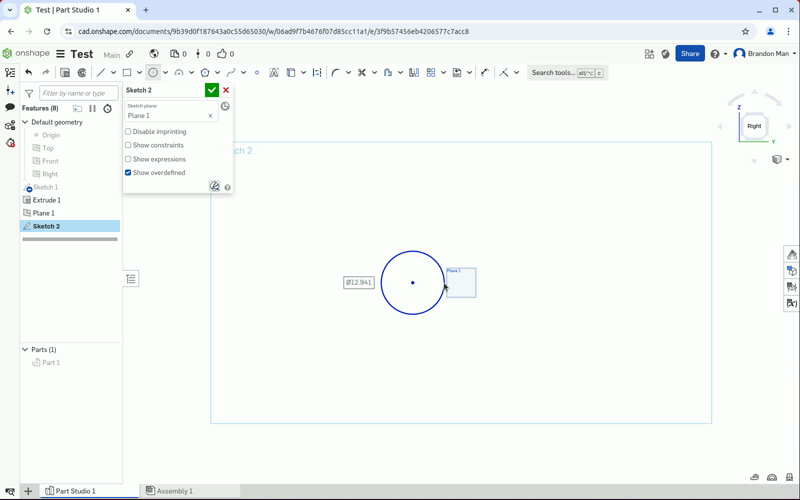
mouse_move(406, 294)
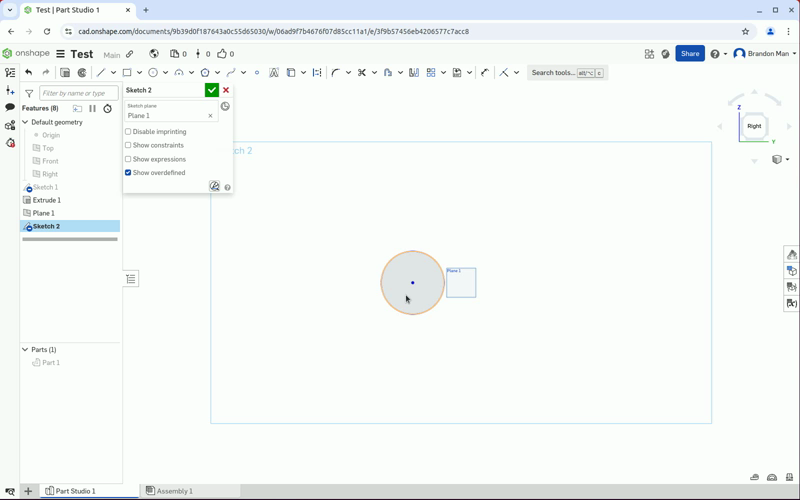
click(406, 294)
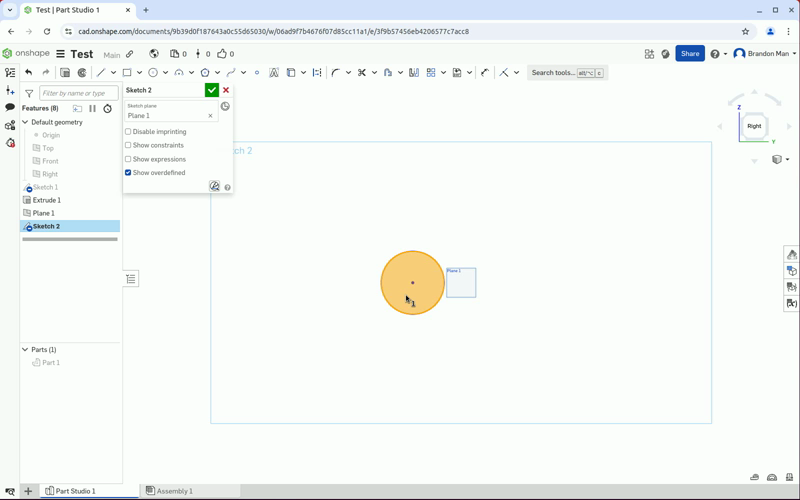
mouse_move(73, 352)
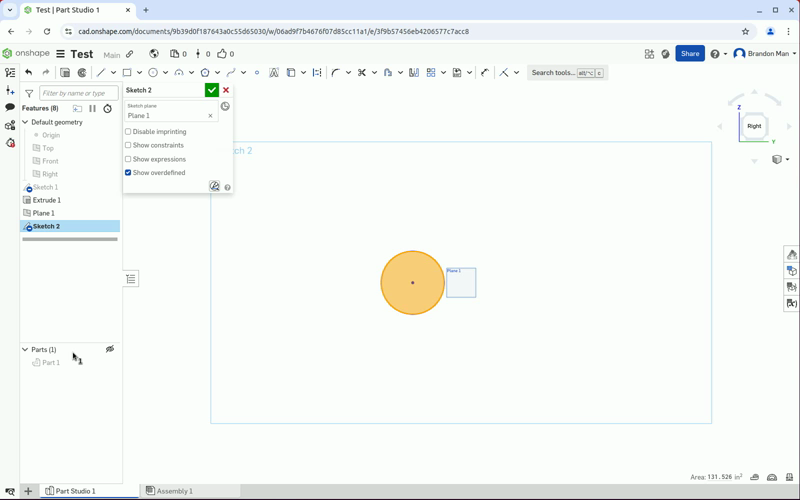
key(shift+y)
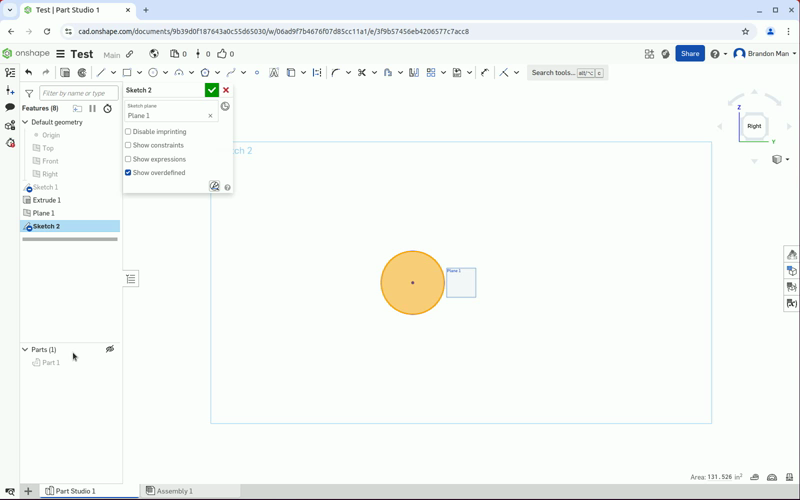
key(shift+e)
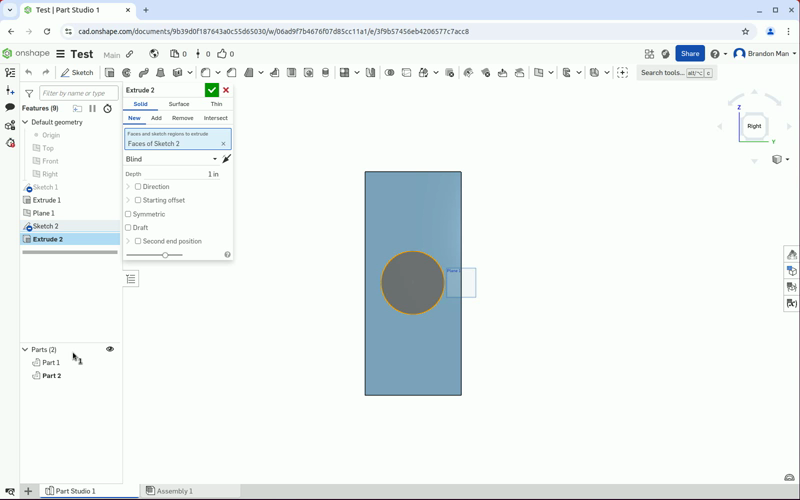
mouse_move(143, 106)
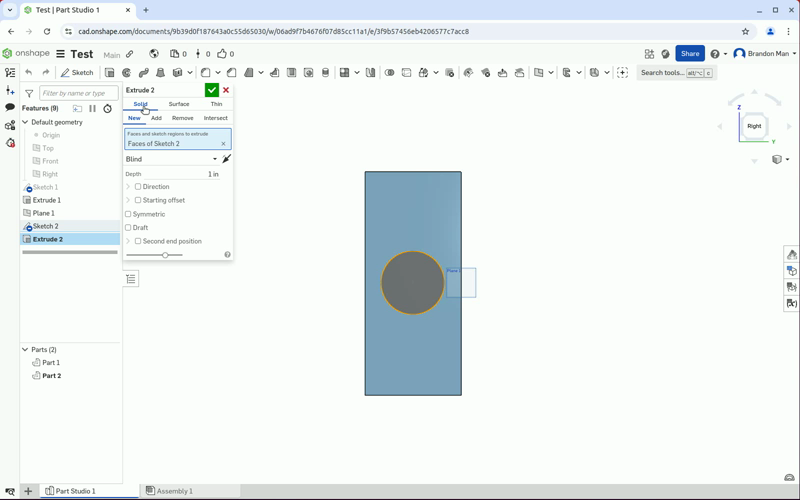
click(143, 106)
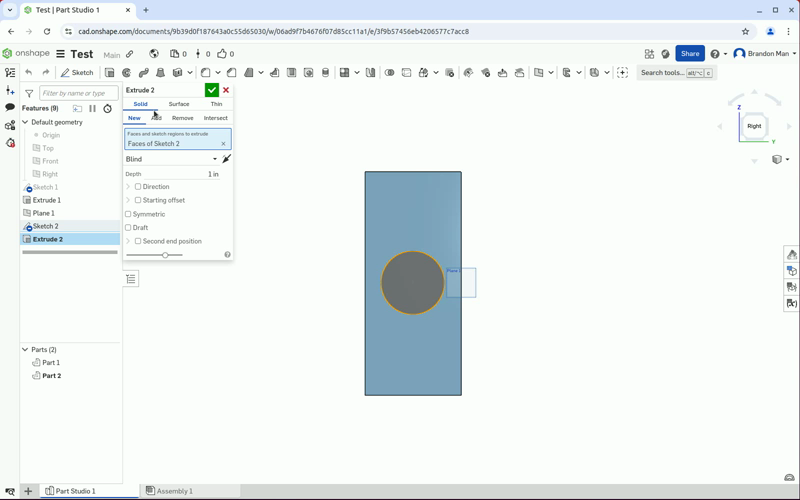
mouse_move(186, 120)
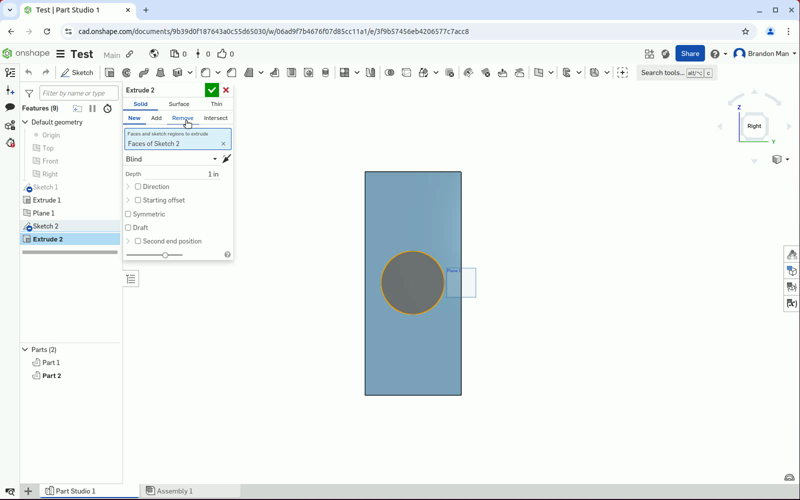
click(186, 120)
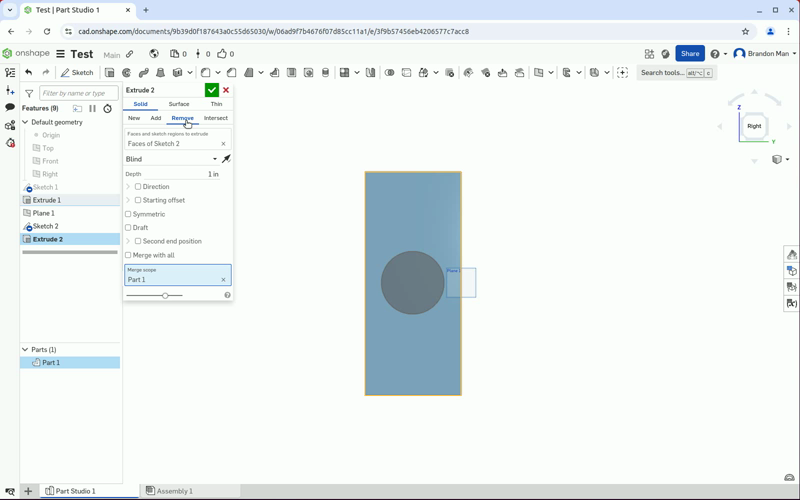
key(tab, 4)
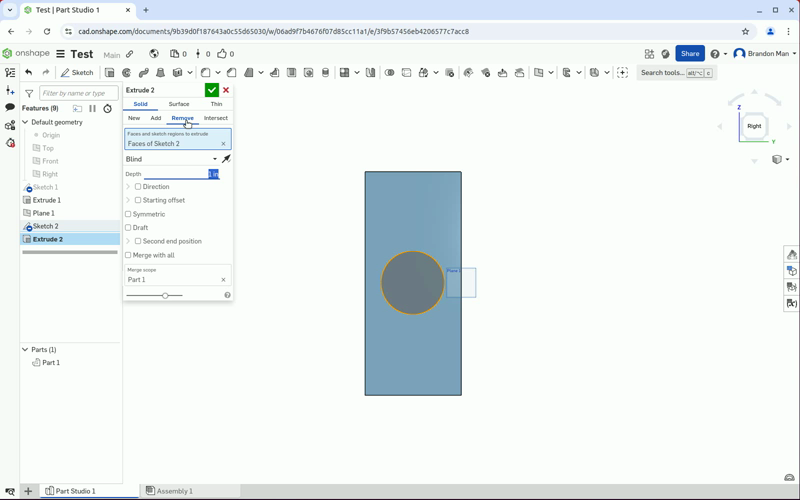
text(9.869)
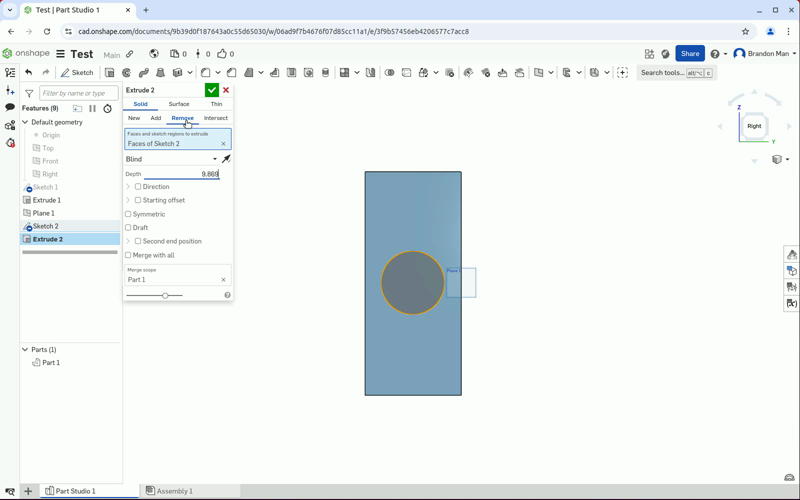
key(tab, 6)
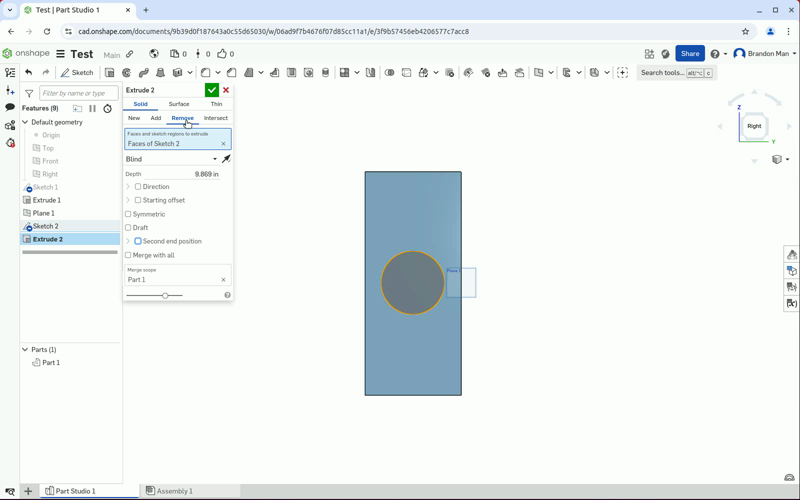
key(space)
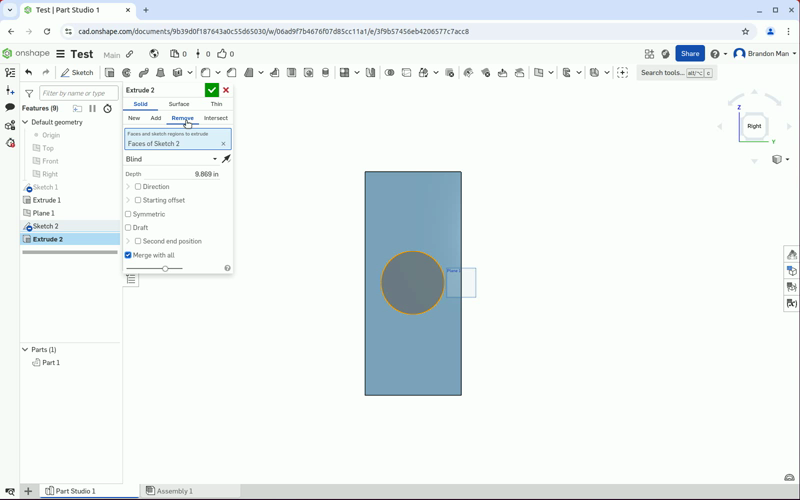
key(enter)
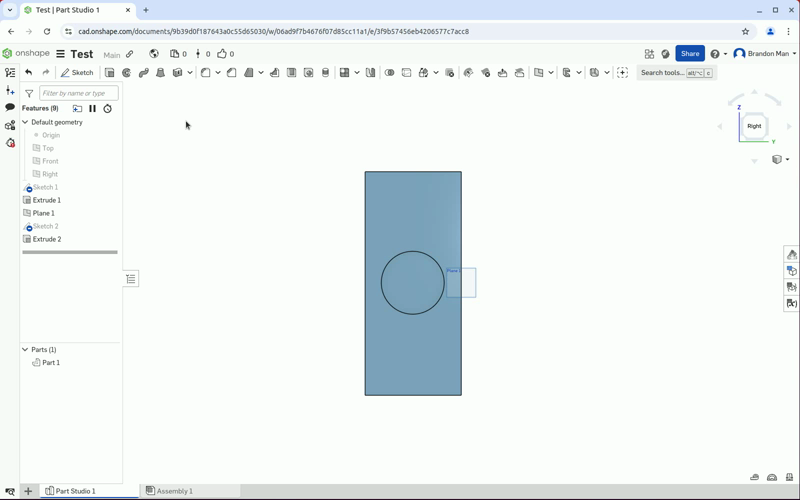
key(shift+h)
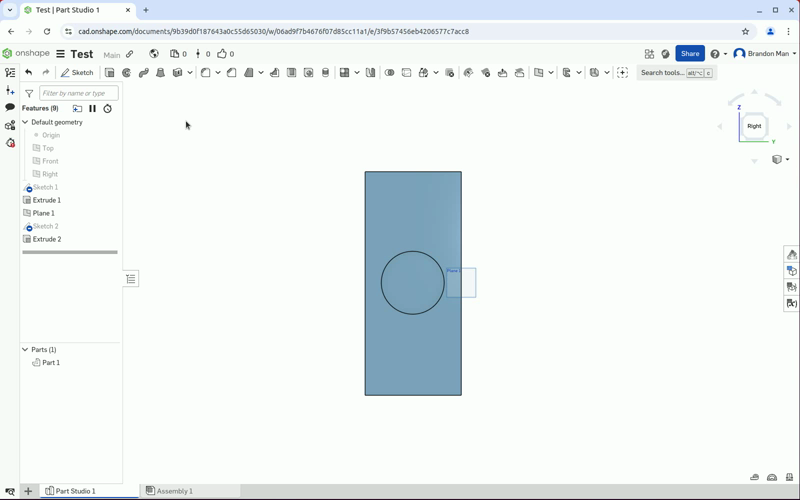
key(shift+h)
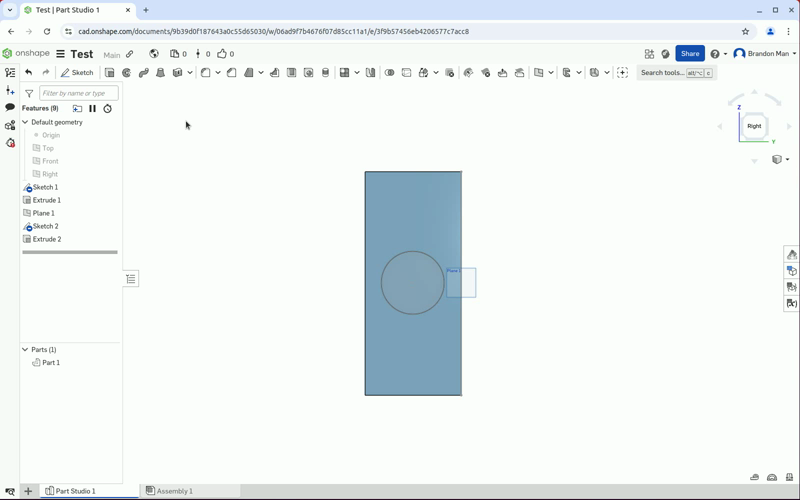
key(shift+7)
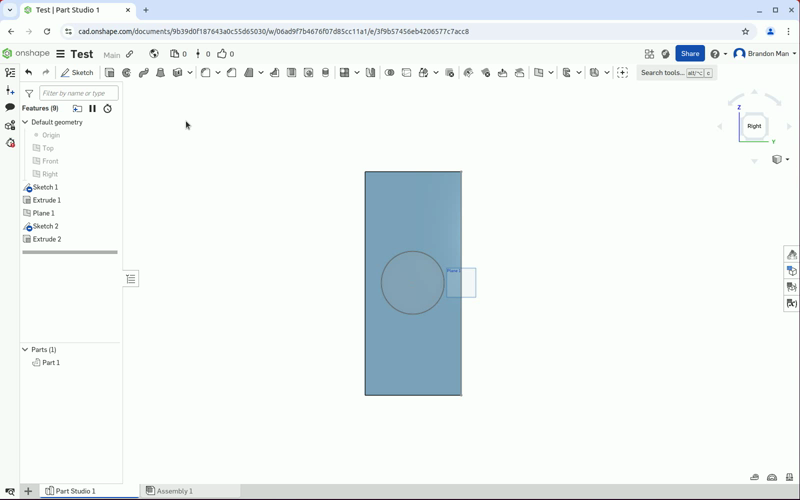
key(right, 2)
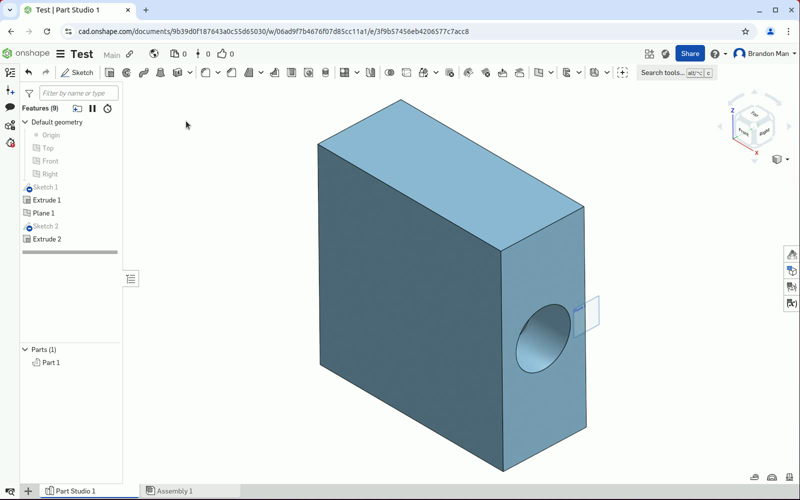
key(down, 2)
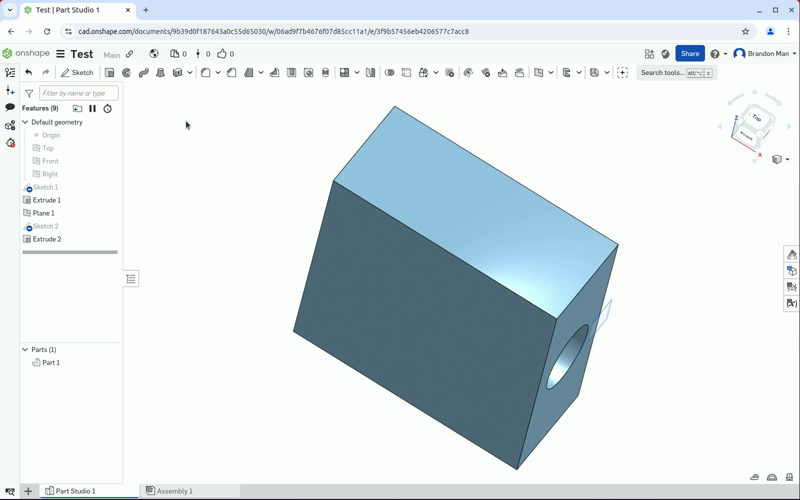
key(up, 2)
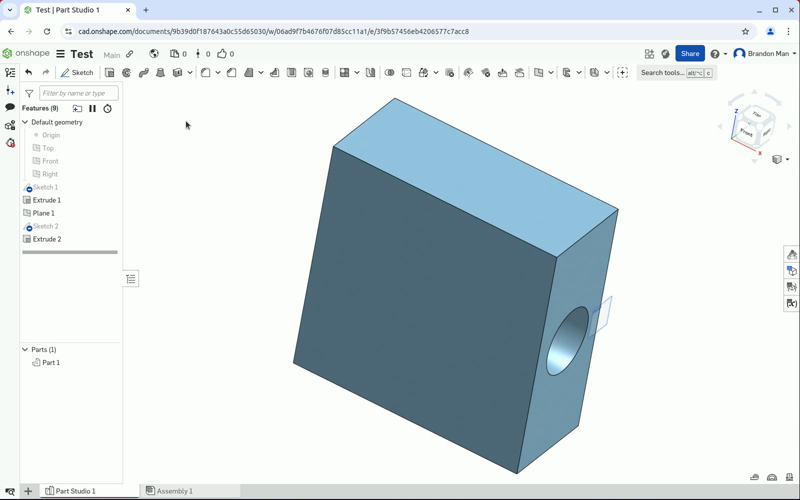
key(left, 2)
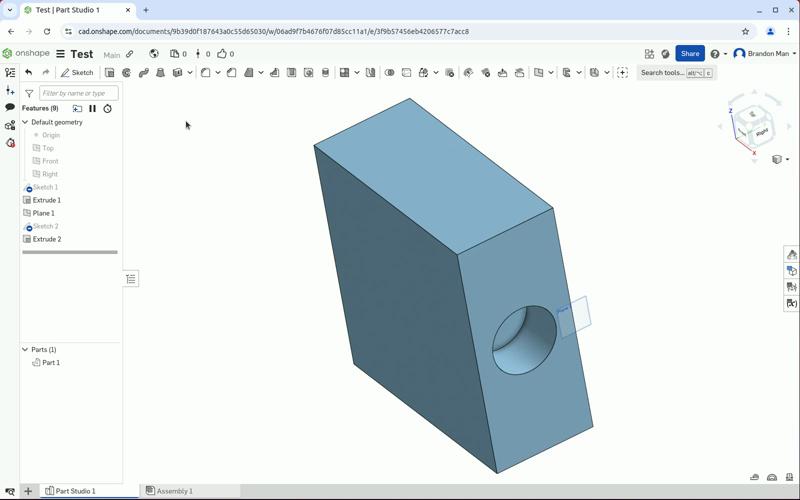
mouse_move(73, 189)
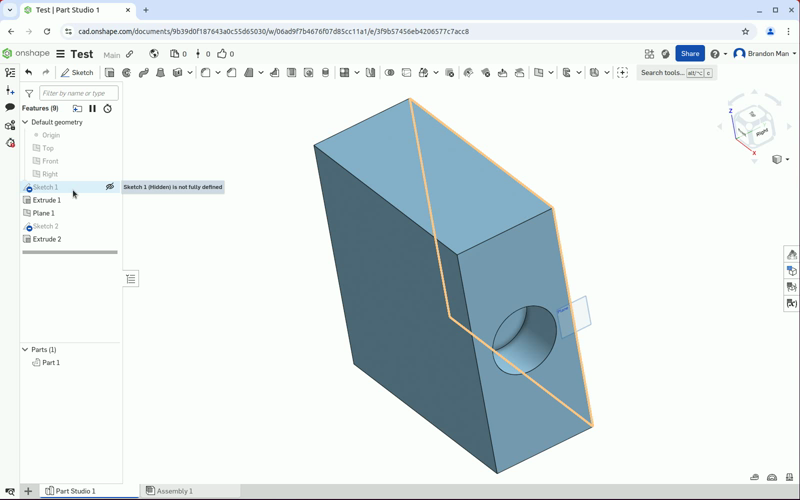
click(73, 189)